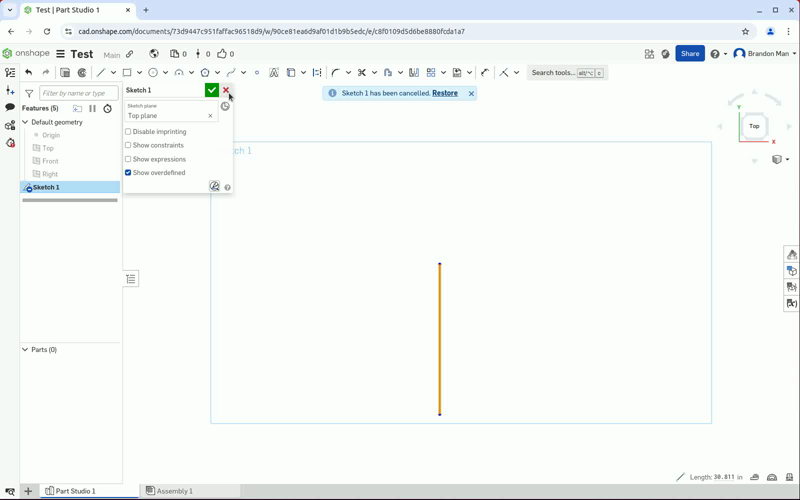
key(shift+h)
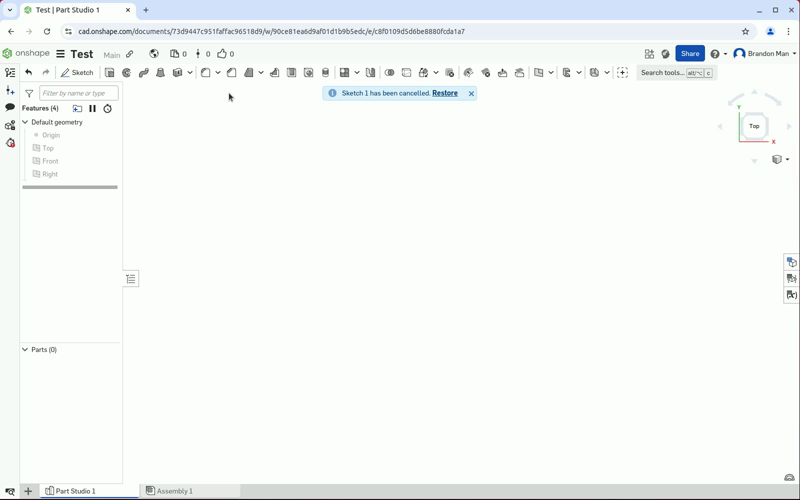
mouse_move(73, 352)
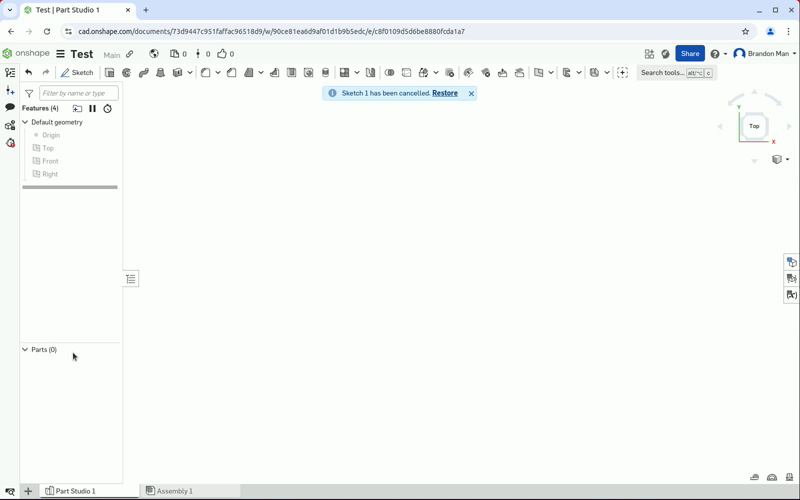
key(y)
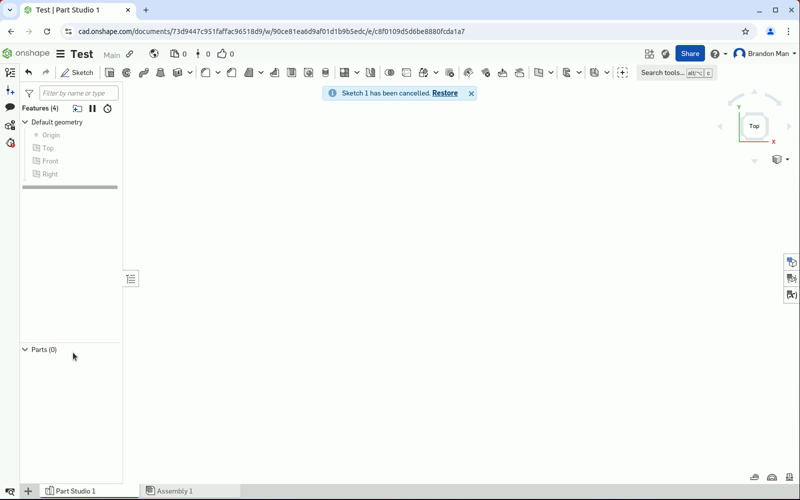
key(shift+p)
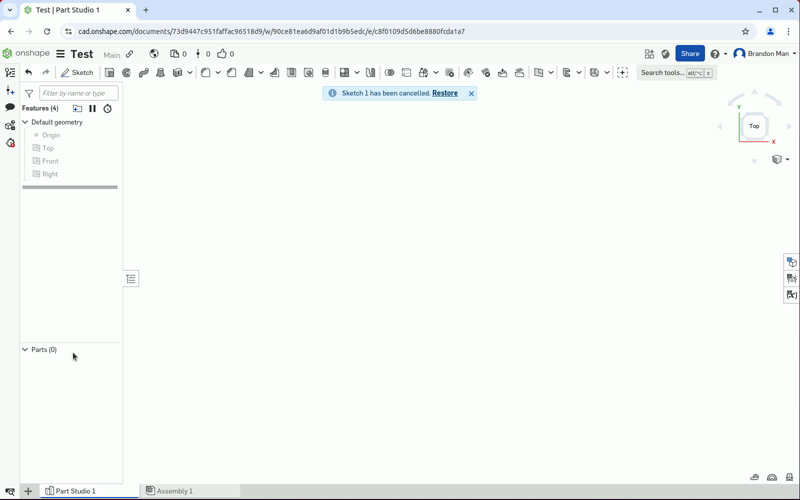
key(space)
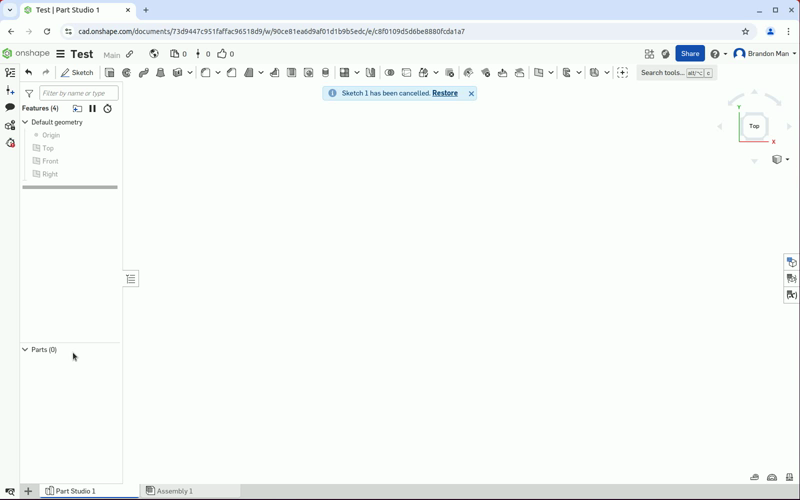
key_down(shift)
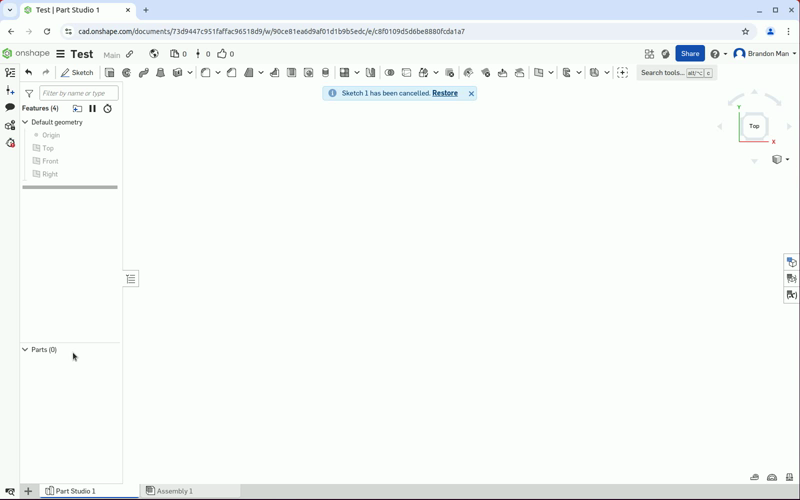
key(up)
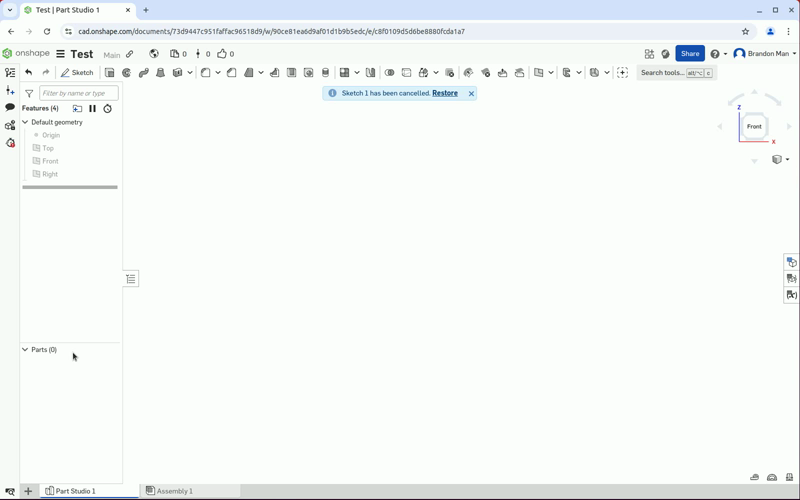
key_up(shift)
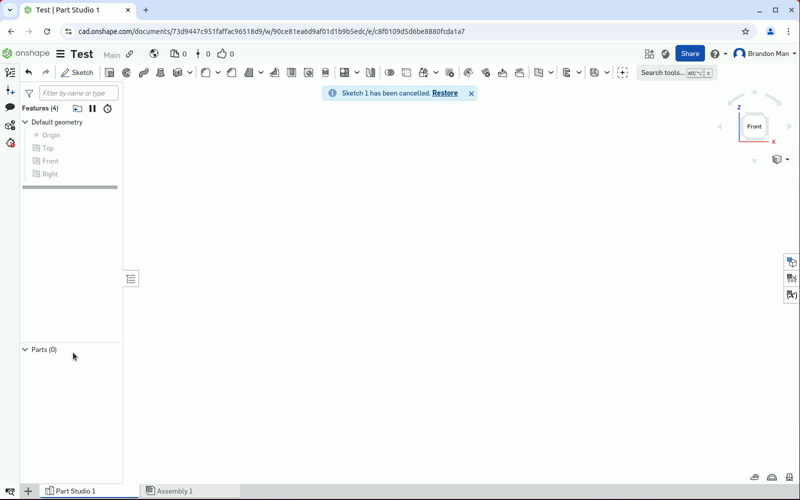
mouse_move(73, 352)
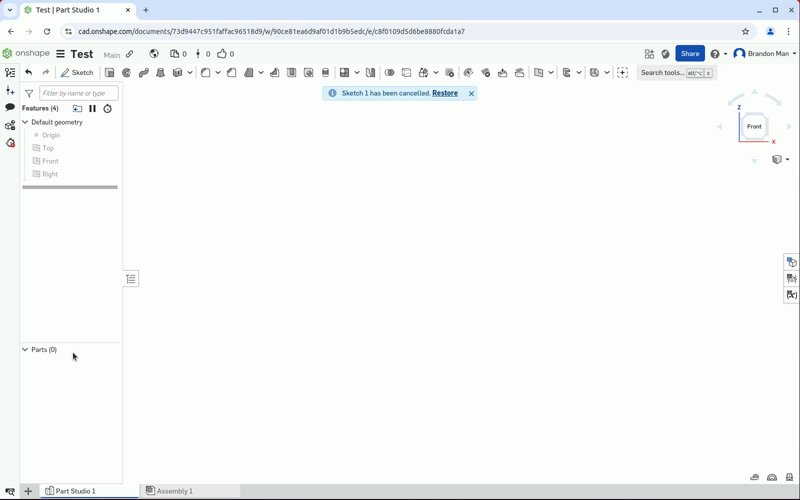
key(shift+y)
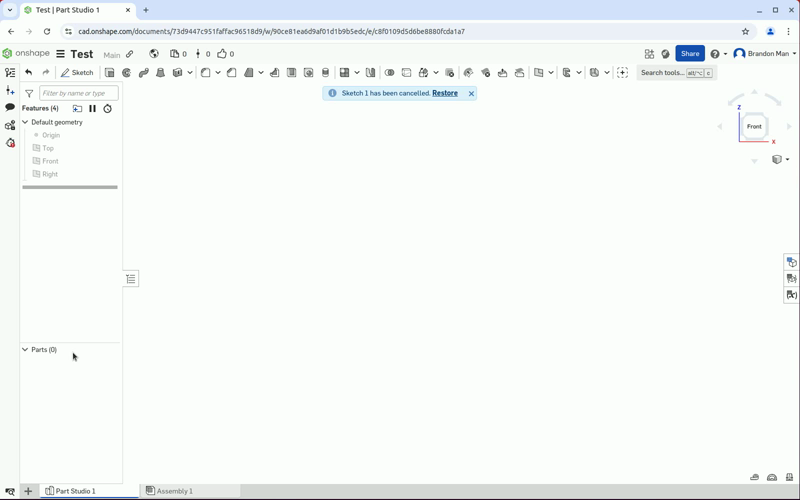
key(shift+s)
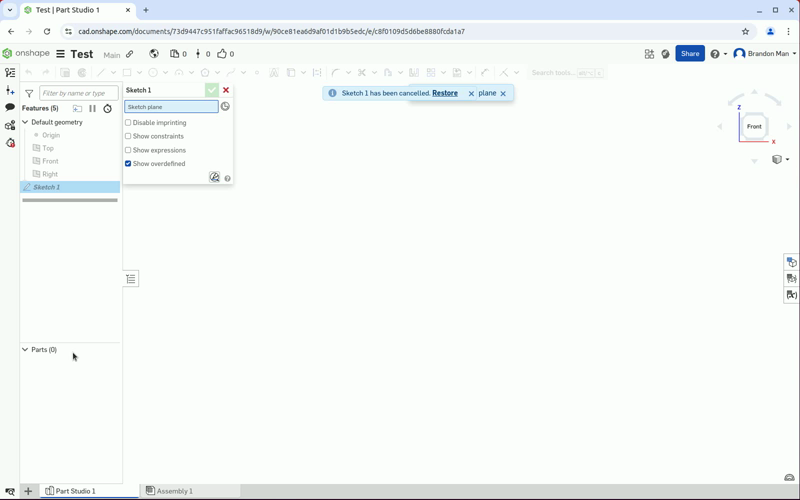
mouse_move(73, 163)
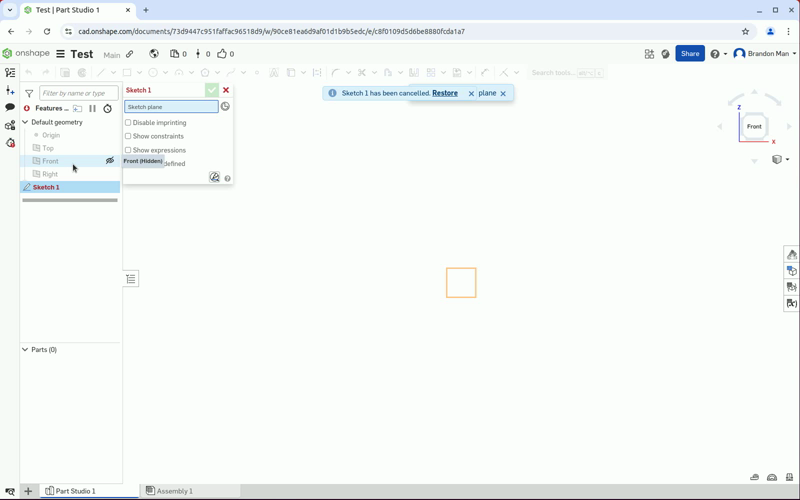
click(73, 163)
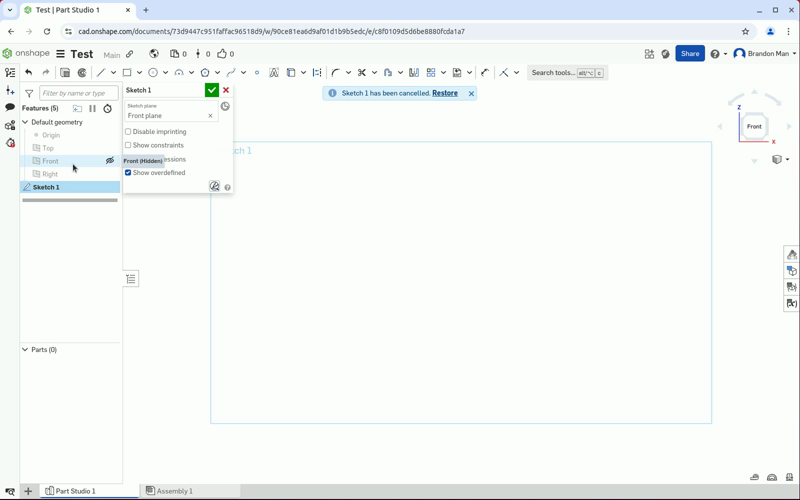
mouse_move(73, 352)
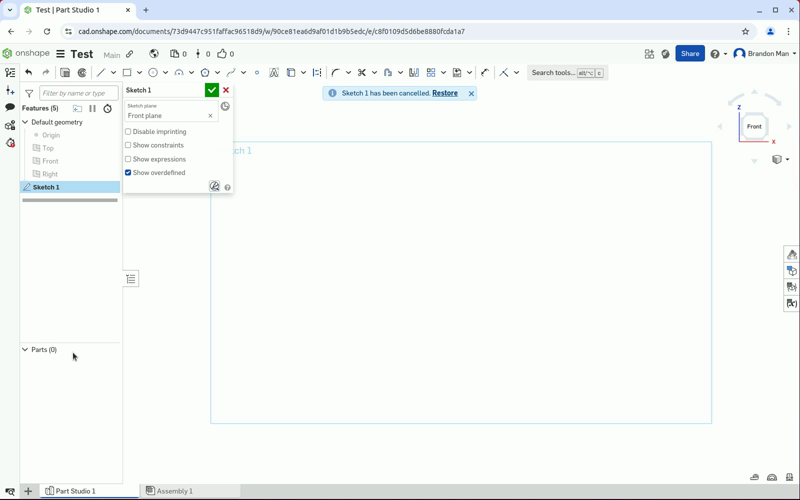
key(y)
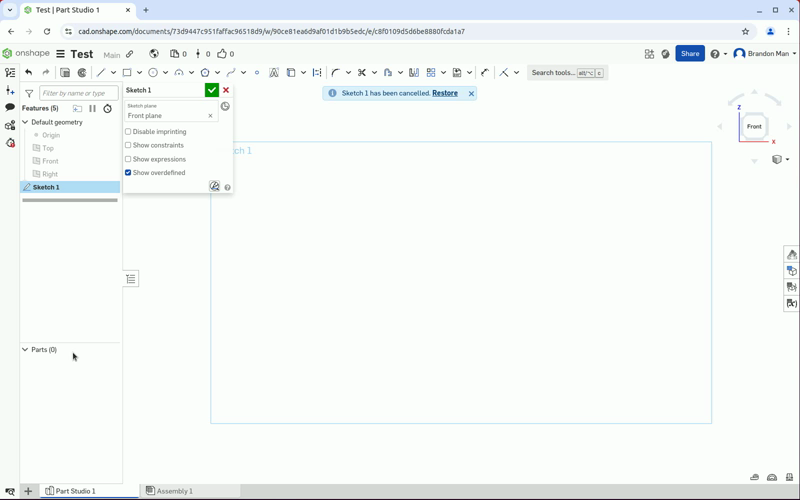
key(l)
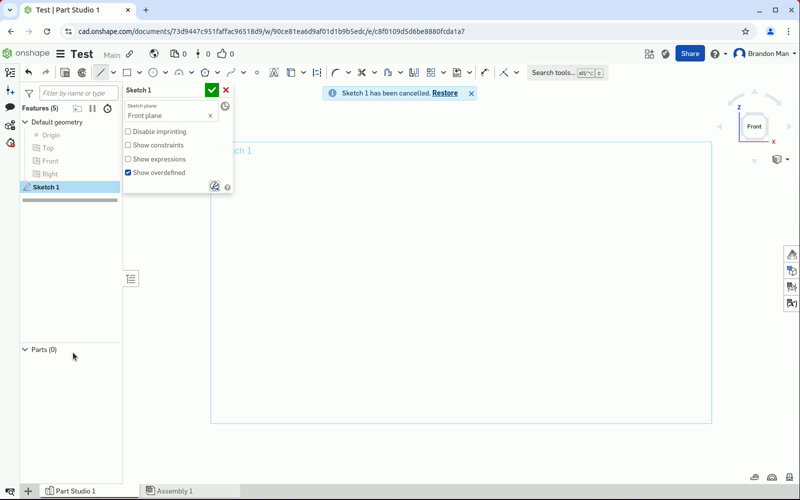
key_down(shift)
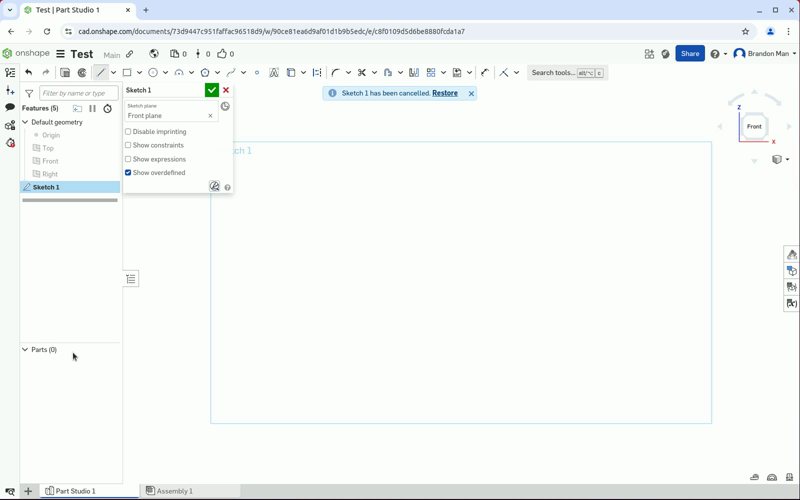
mouse_move(460, 282)
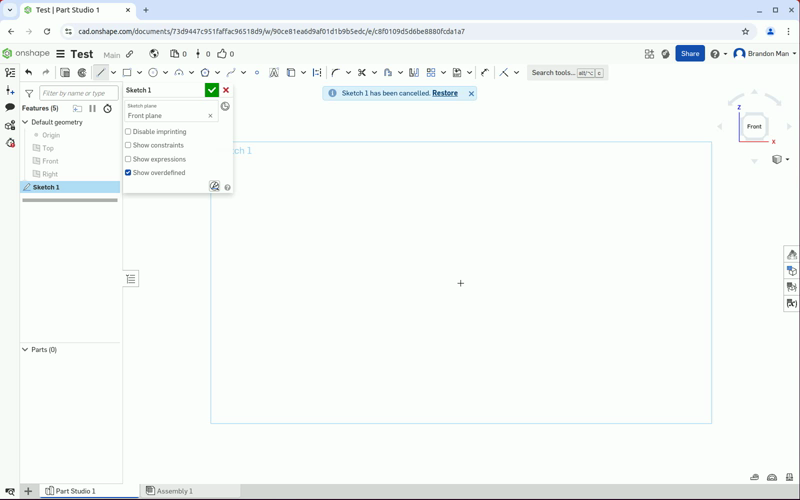
click(460, 282)
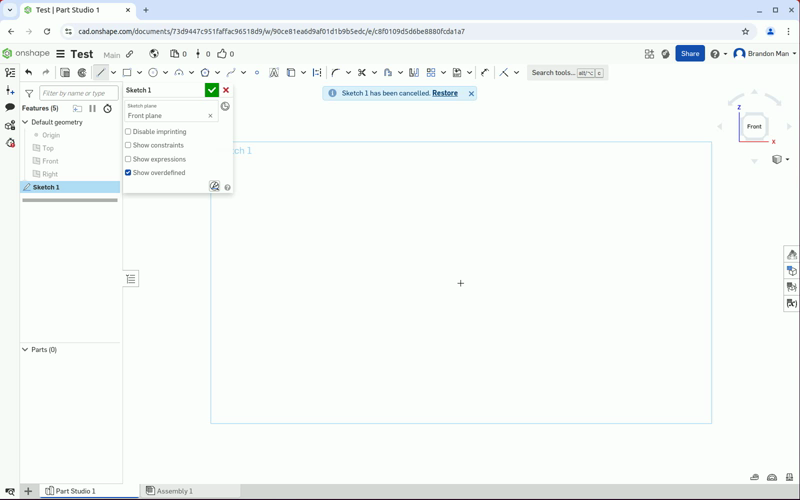
key_up(shift)
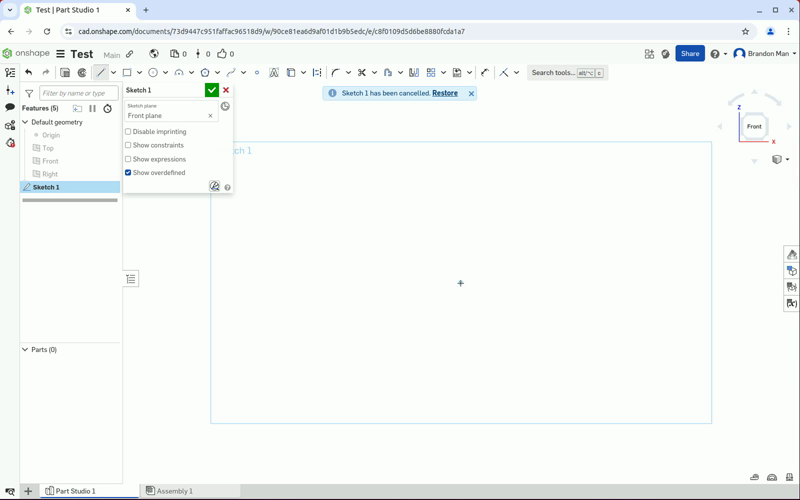
key_down(shift)
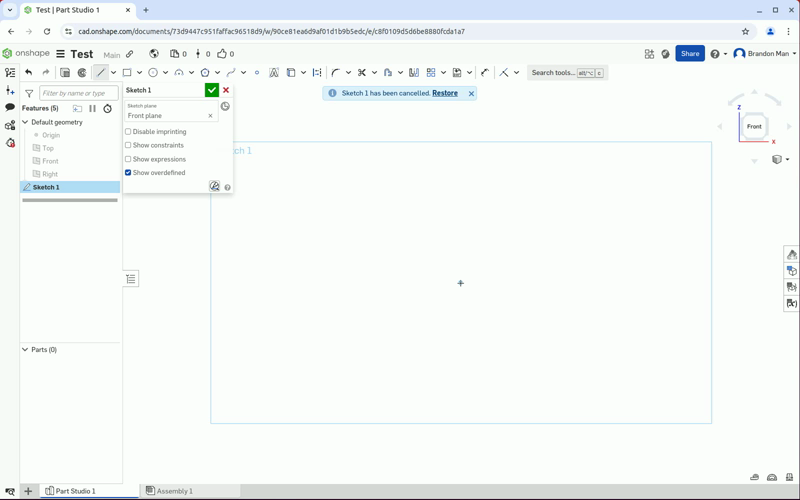
mouse_move(490, 282)
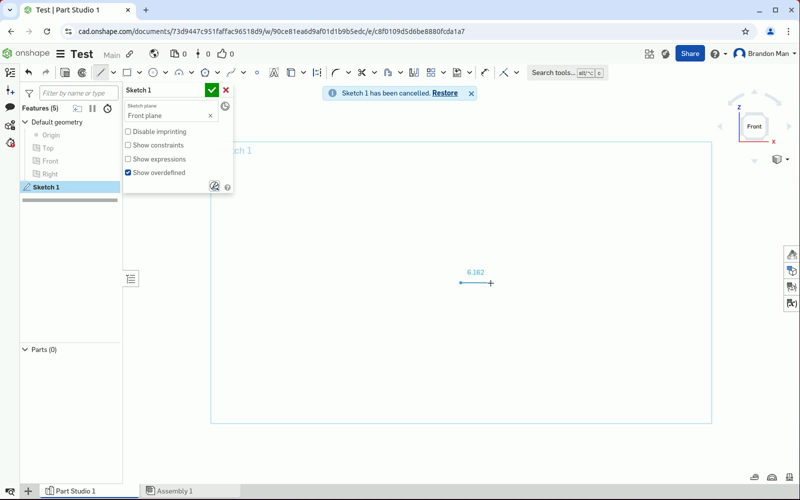
mouse_move(489, 282)
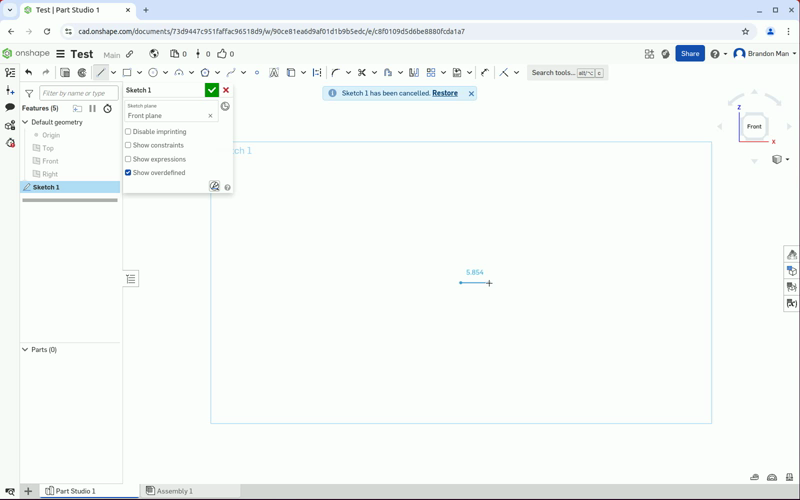
click(489, 282)
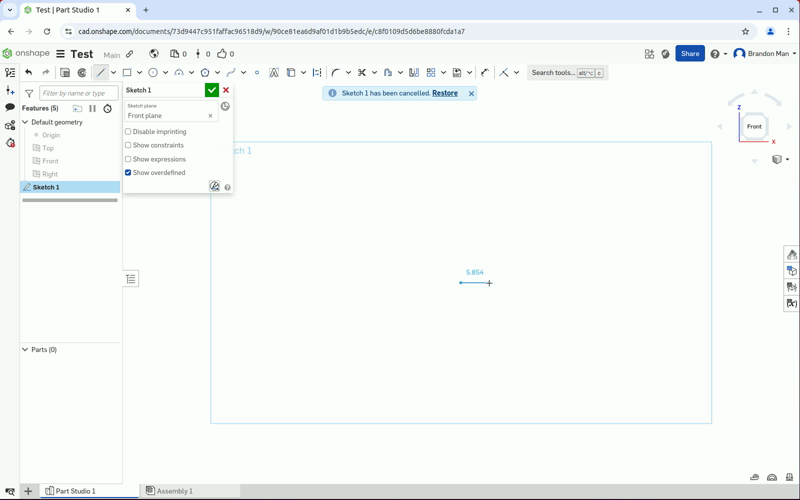
key_up(shift)
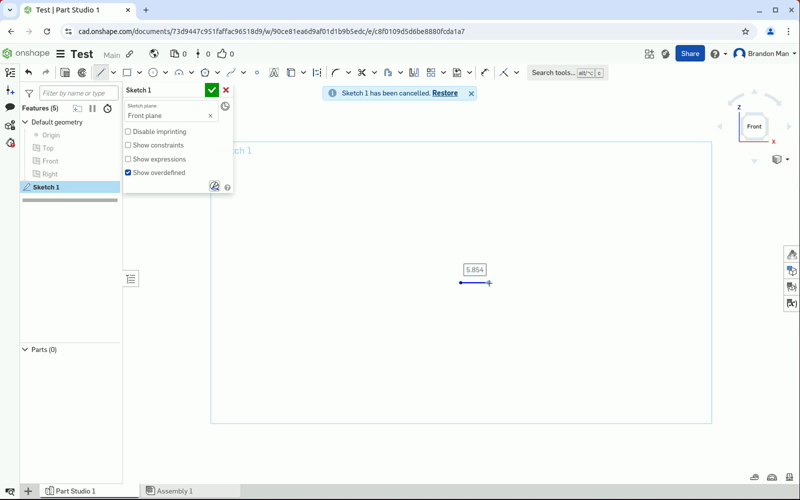
key_down(shift)
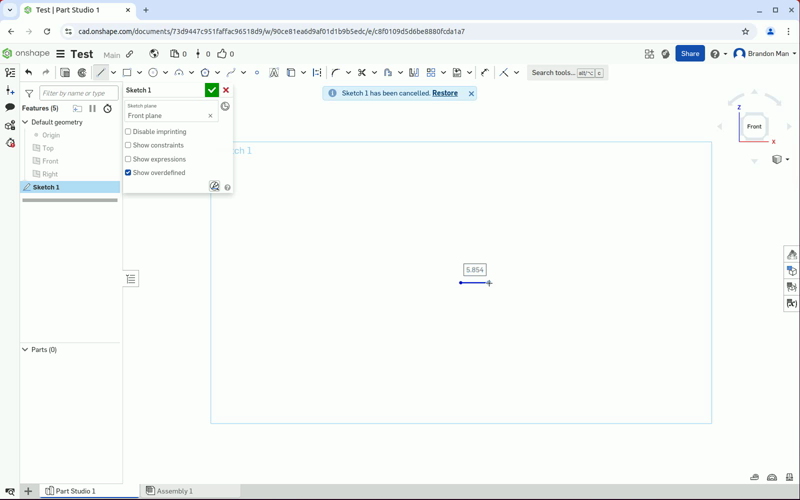
mouse_move(519, 282)
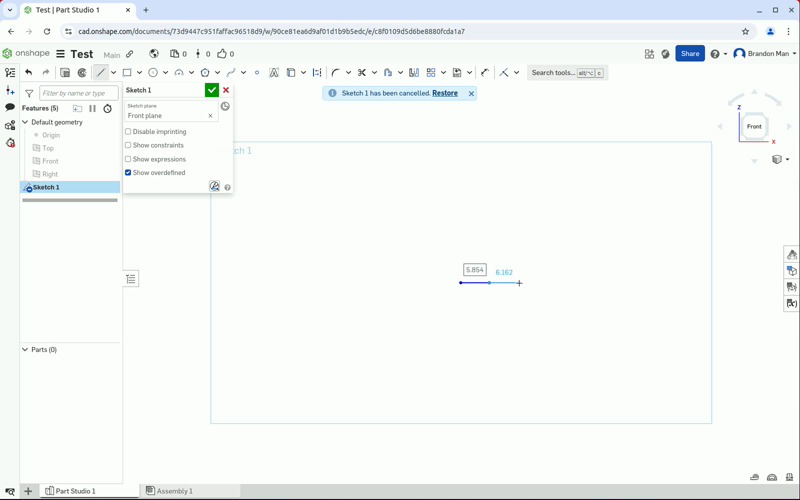
mouse_move(489, 264)
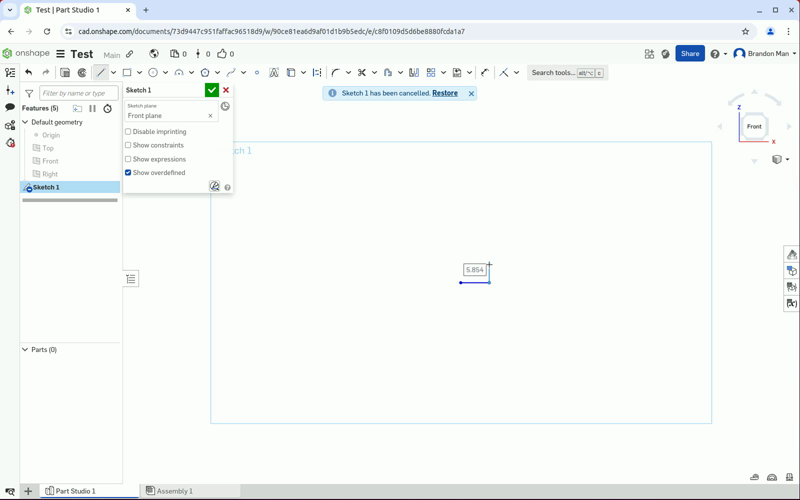
click(489, 264)
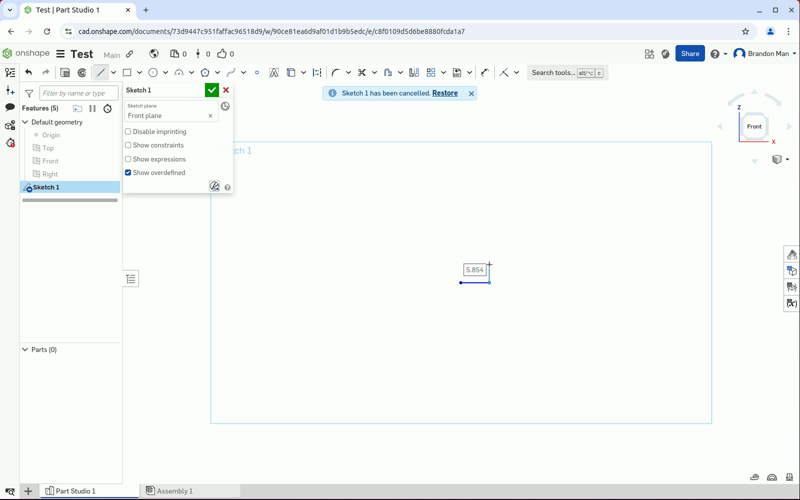
key_up(shift)
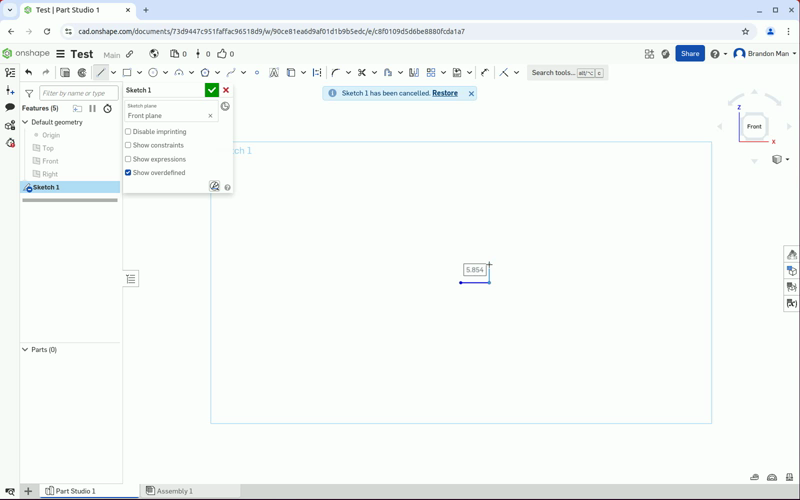
key_down(shift)
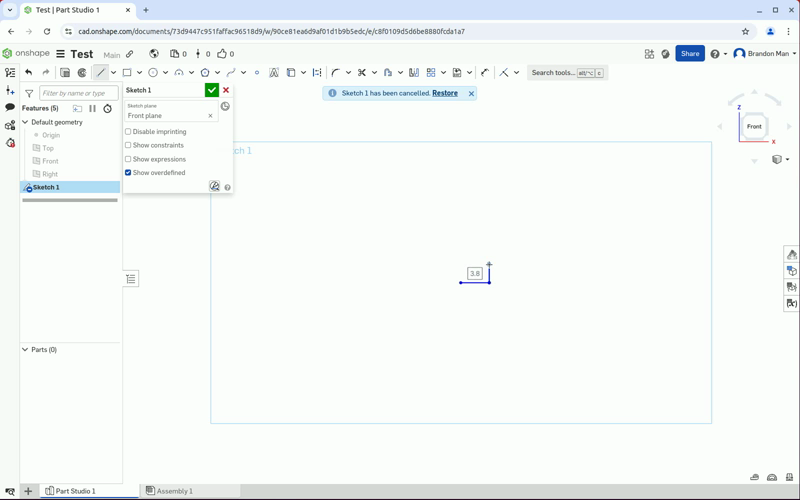
mouse_move(519, 264)
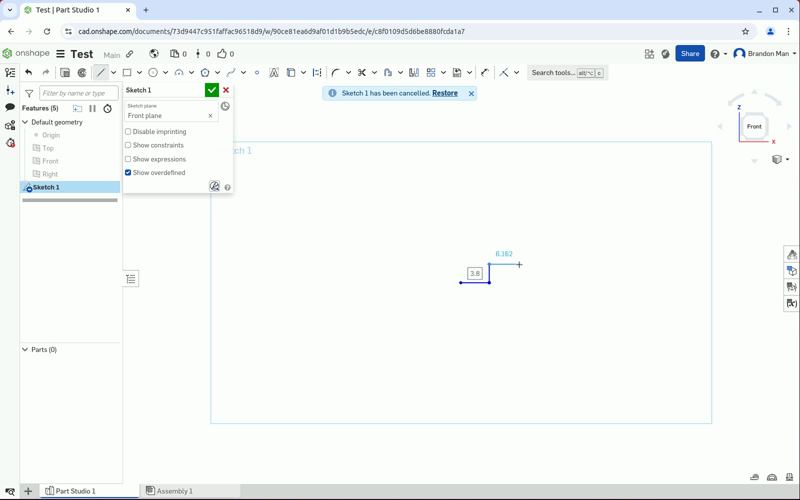
mouse_move(544, 264)
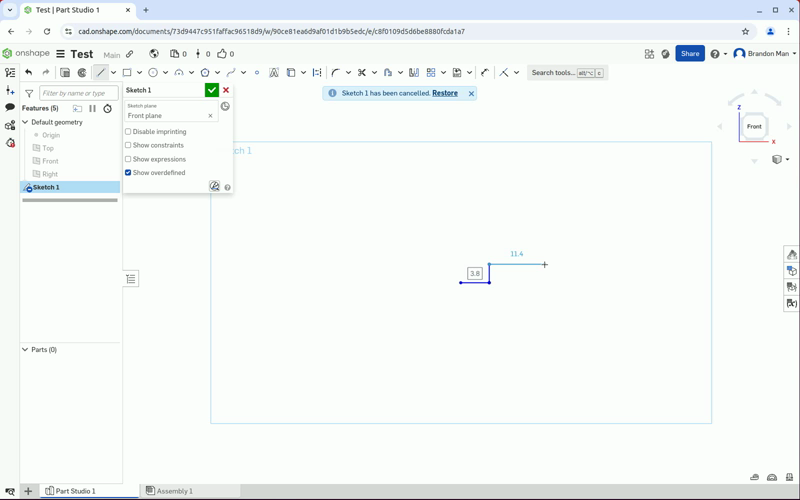
click(544, 264)
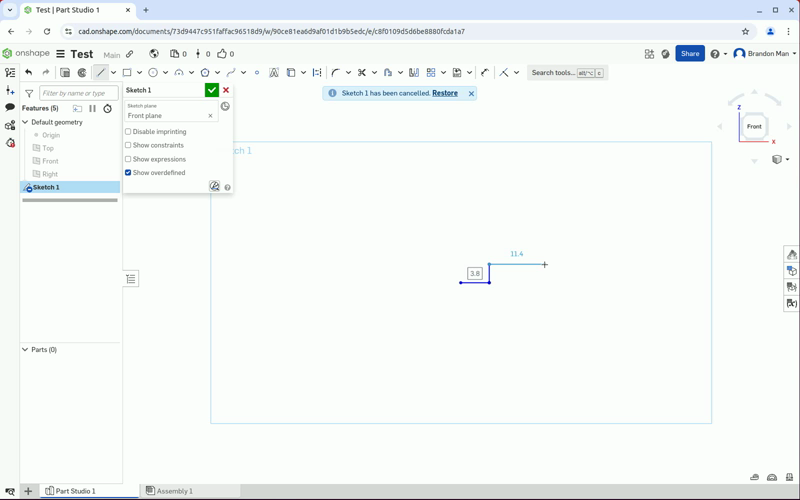
key_up(shift)
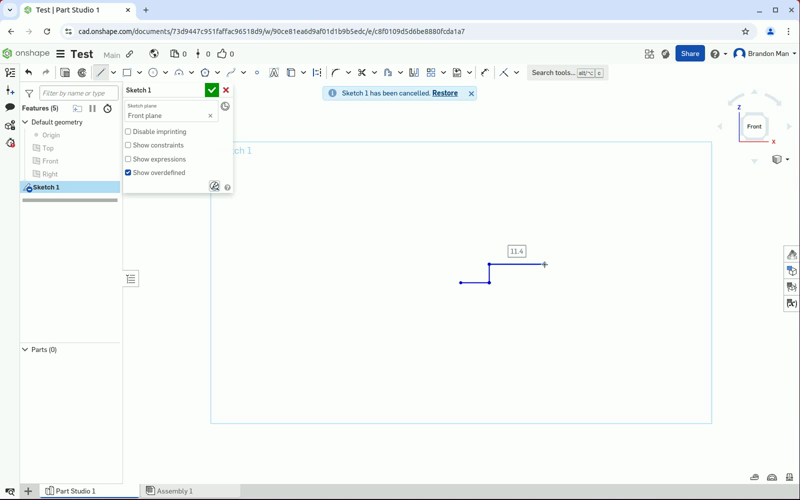
key_down(shift)
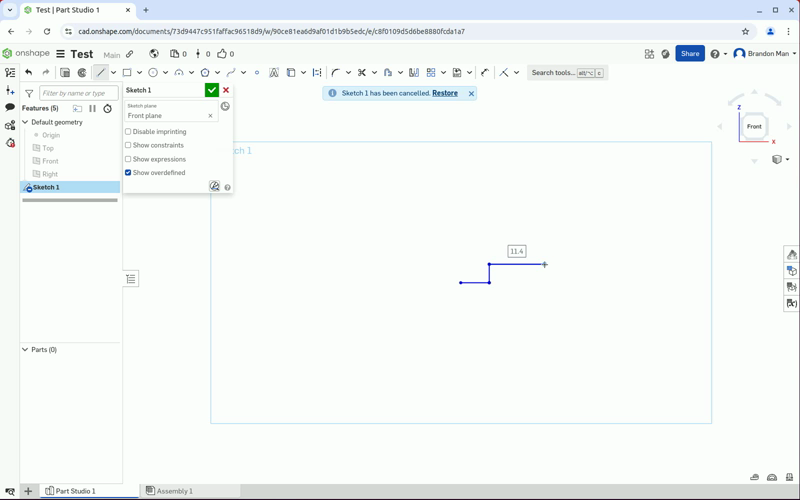
mouse_move(574, 264)
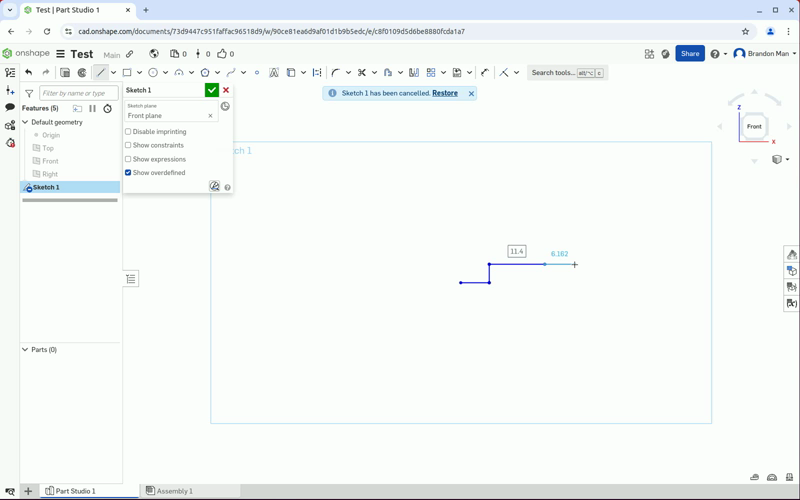
mouse_move(544, 282)
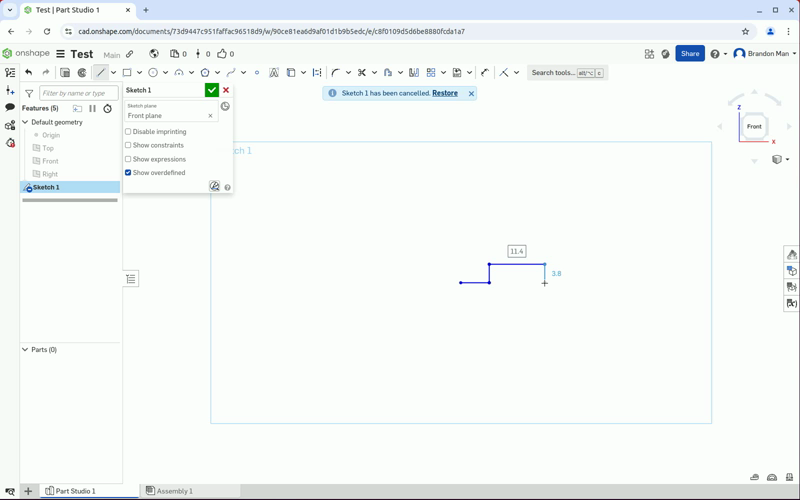
click(544, 282)
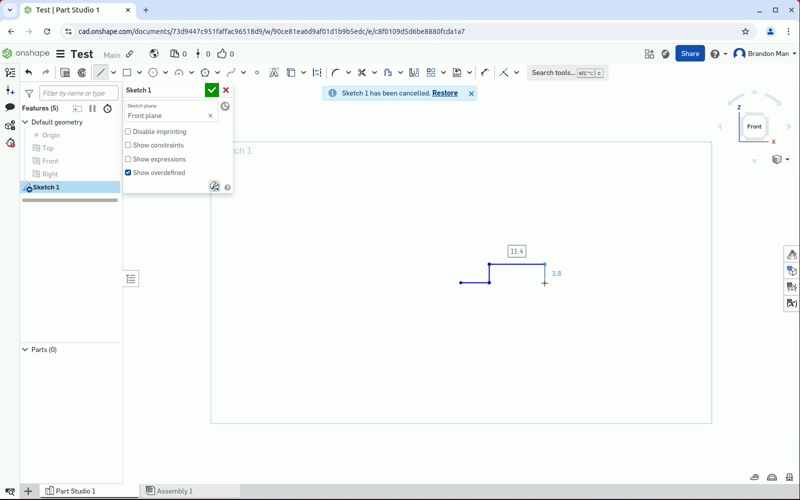
key_up(shift)
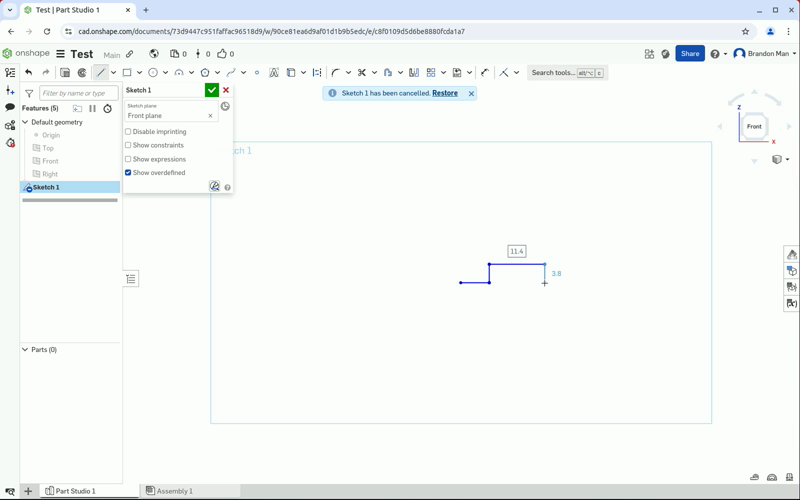
key_down(shift)
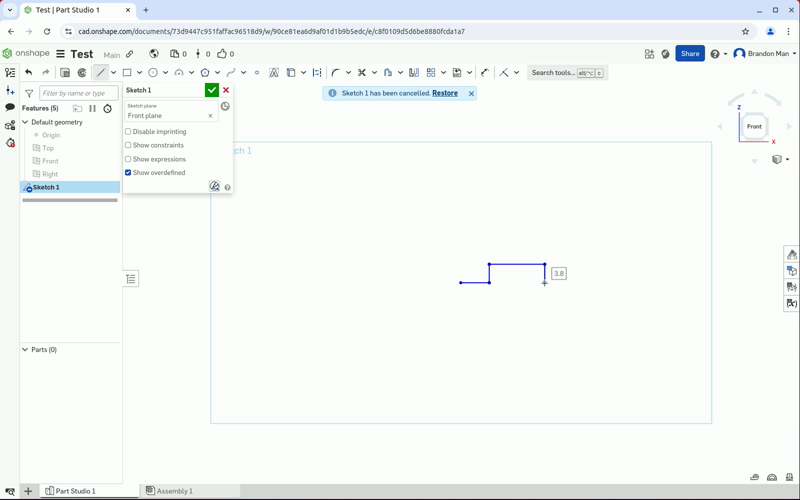
mouse_move(574, 282)
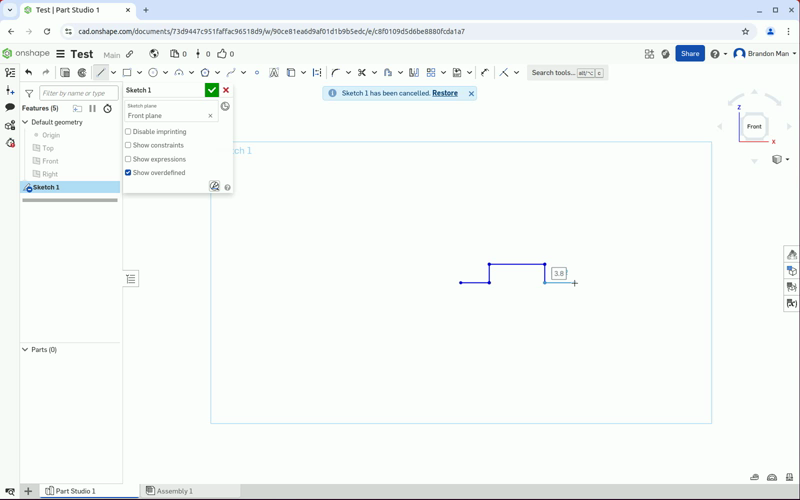
mouse_move(573, 282)
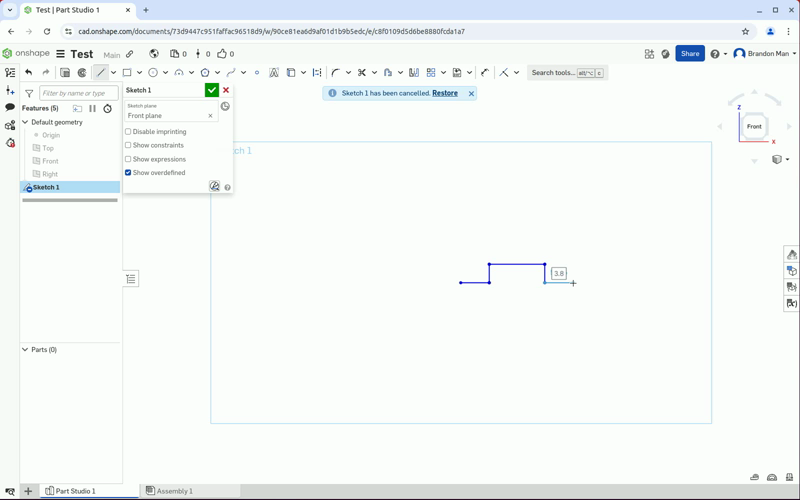
click(573, 282)
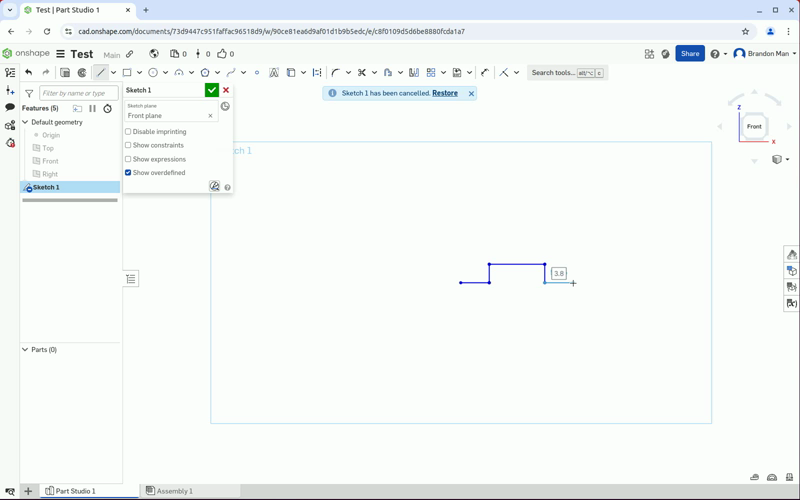
key_up(shift)
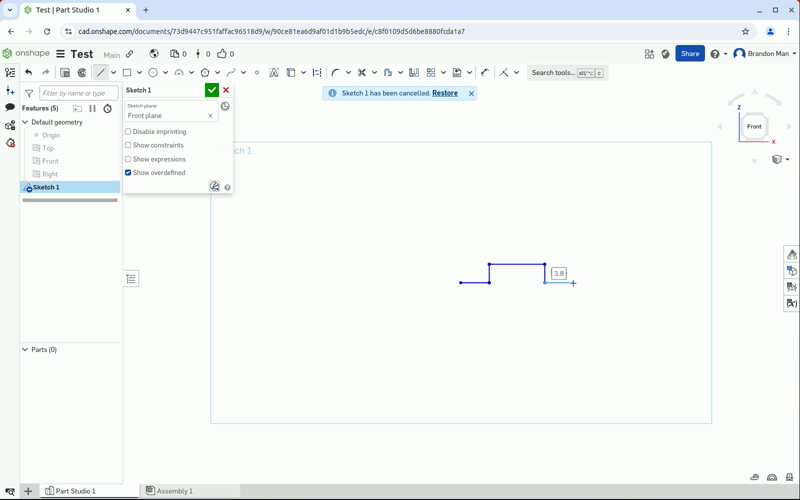
key_down(shift)
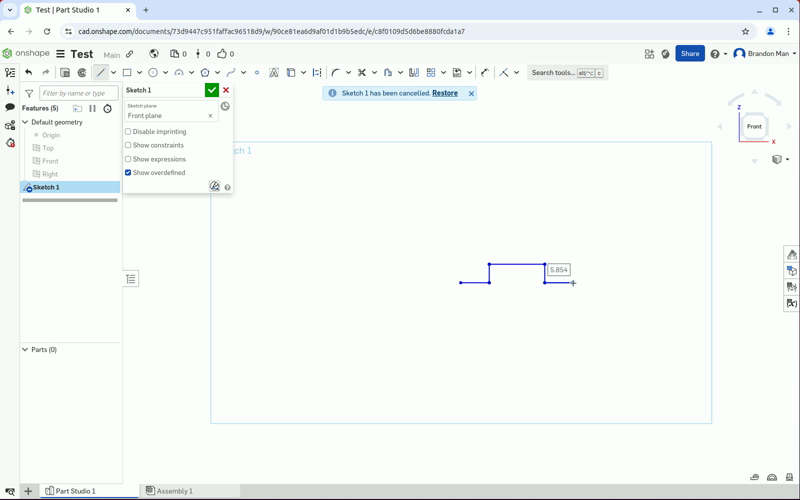
mouse_move(517, 226)
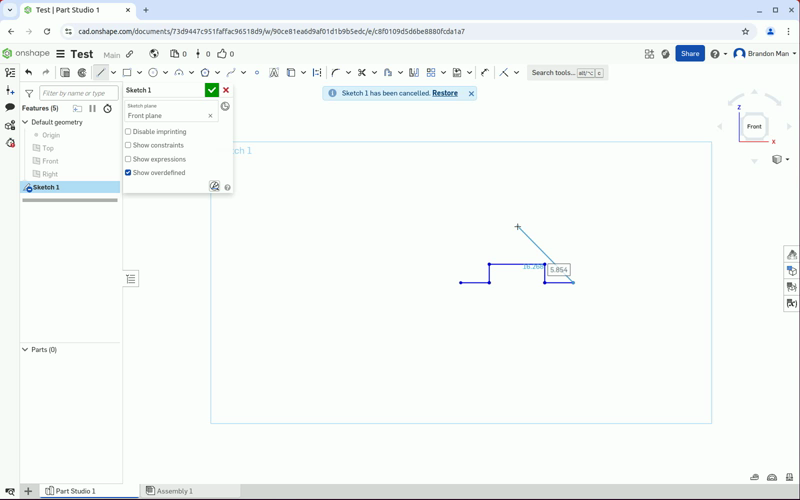
click(517, 226)
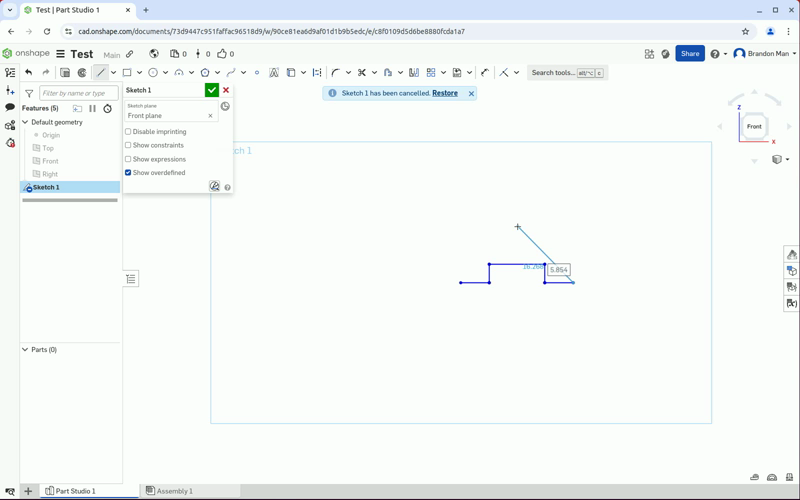
key_up(shift)
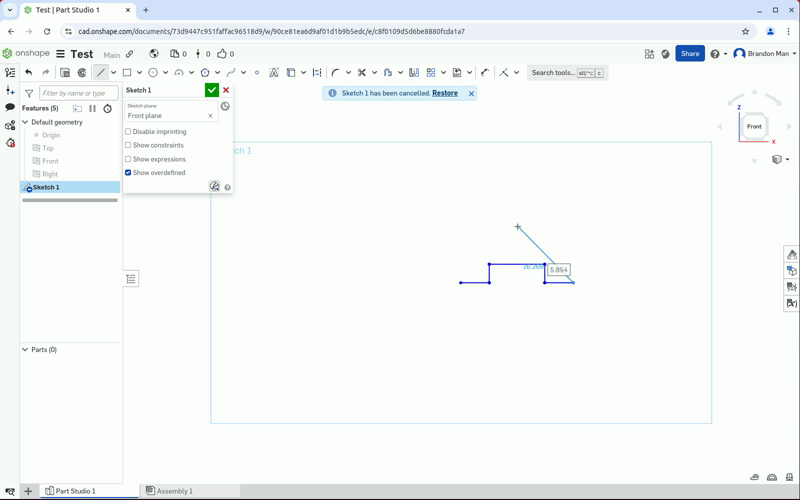
key_down(shift)
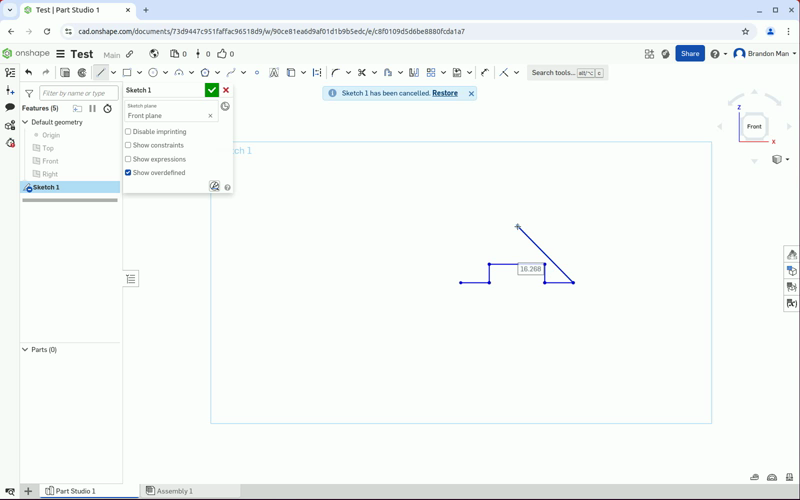
mouse_move(460, 282)
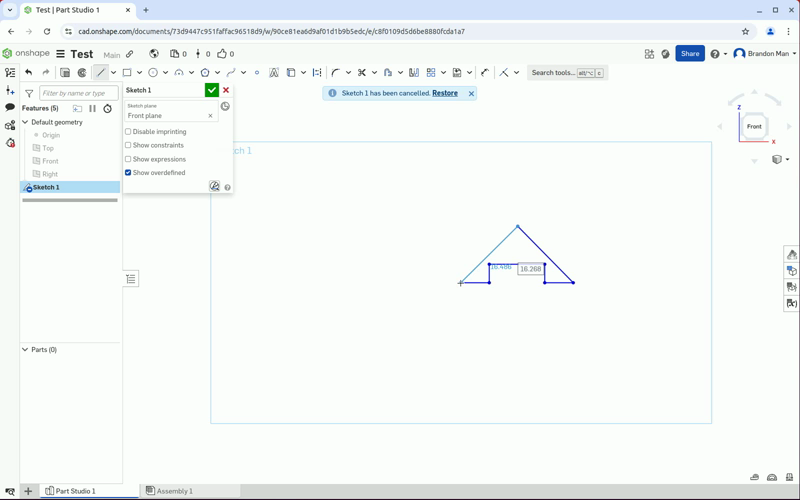
key_up(shift)
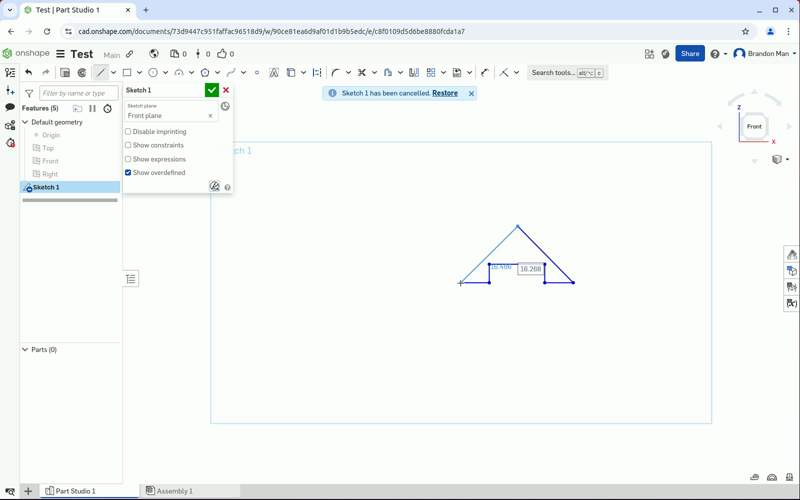
click(460, 282)
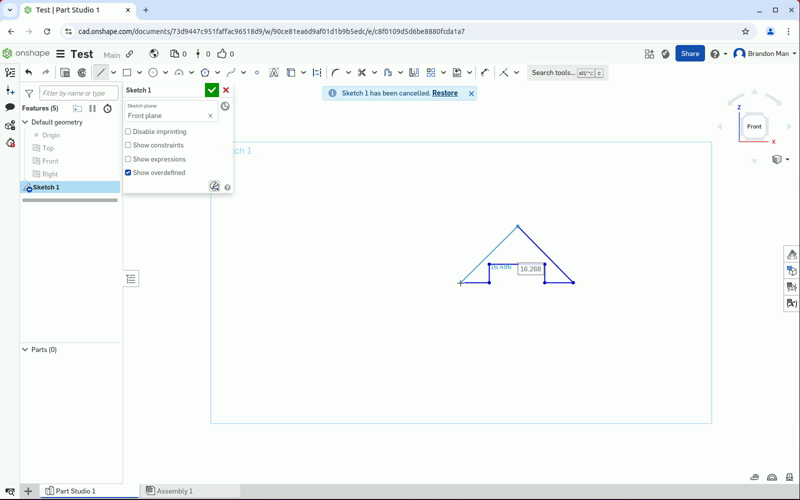
key(esc)
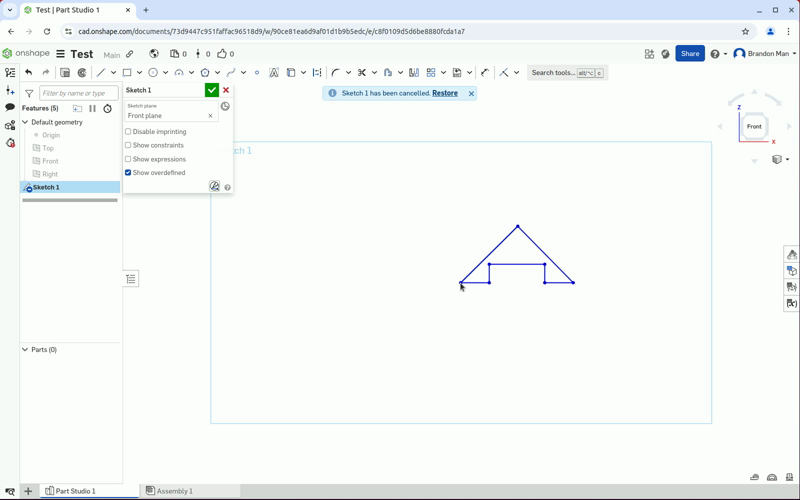
mouse_move(501, 255)
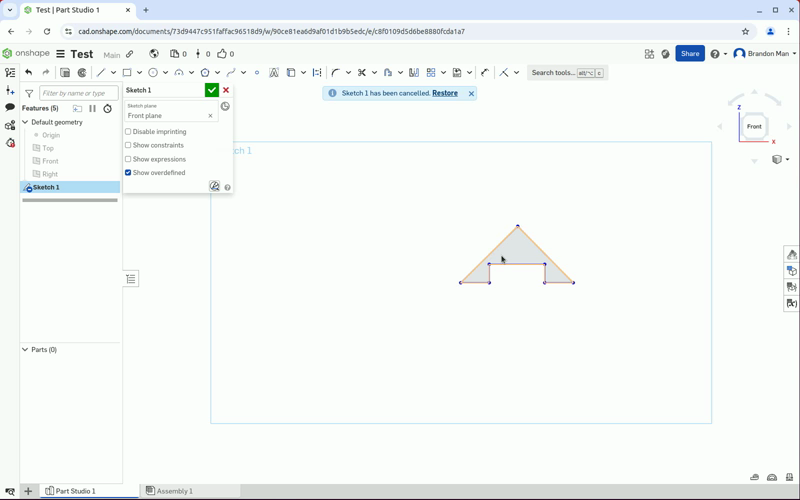
click(501, 255)
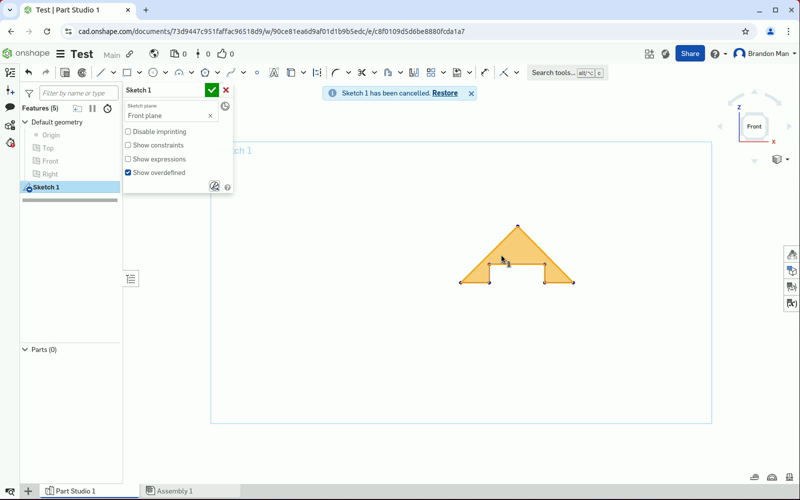
mouse_move(73, 352)
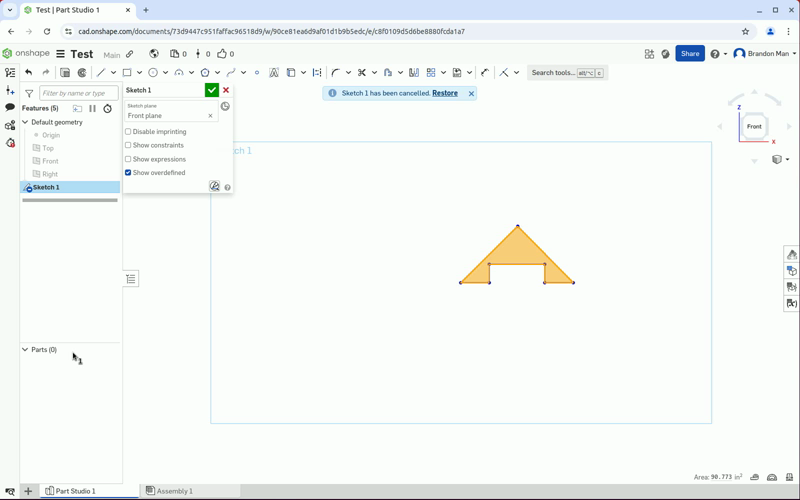
key(shift+y)
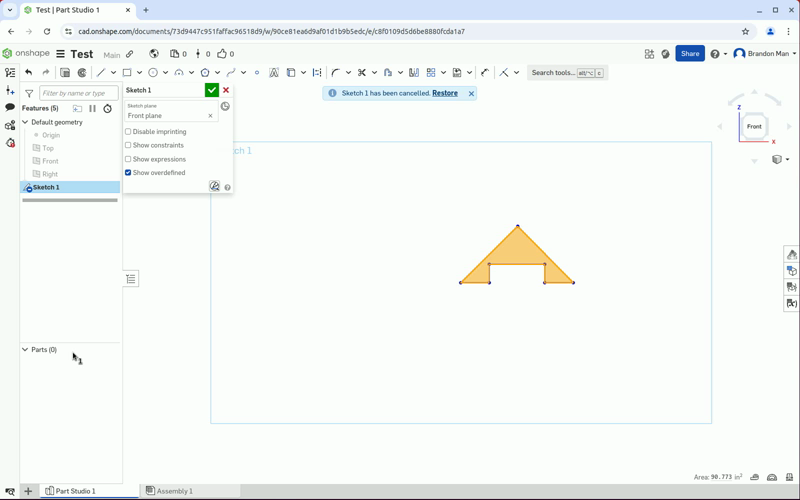
key(shift+e)
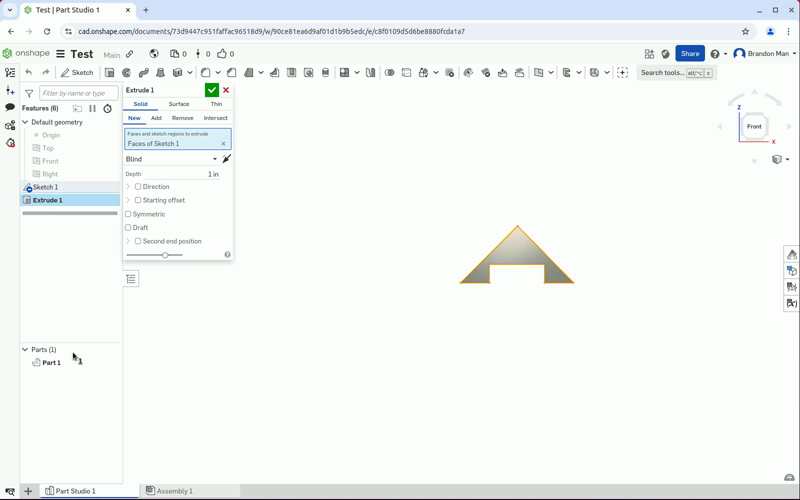
mouse_move(143, 106)
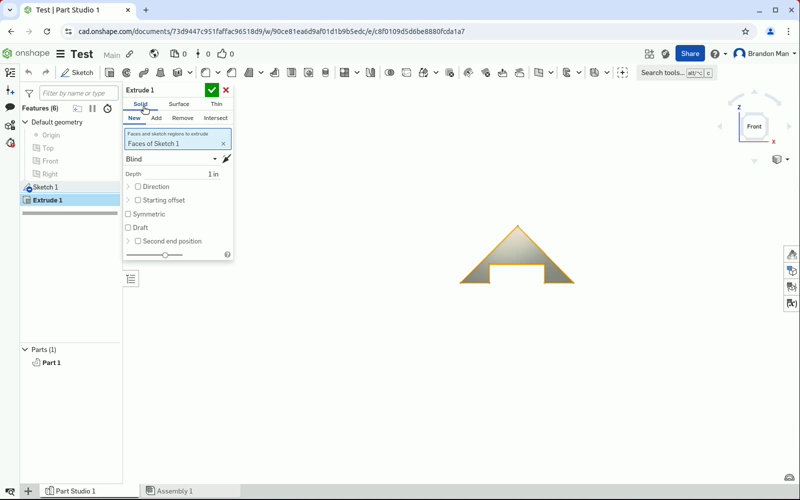
click(143, 106)
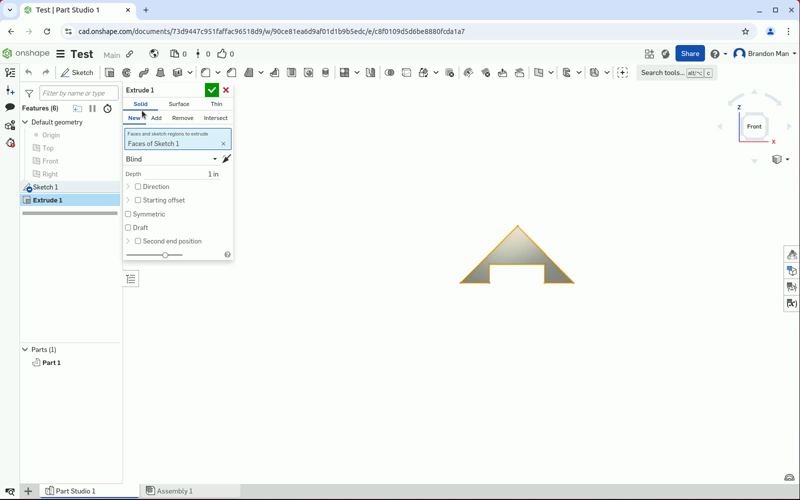
mouse_move(137, 120)
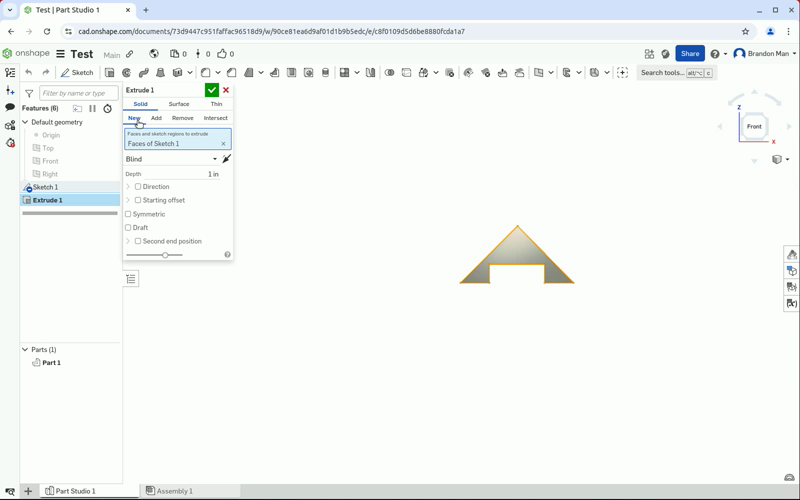
click(137, 120)
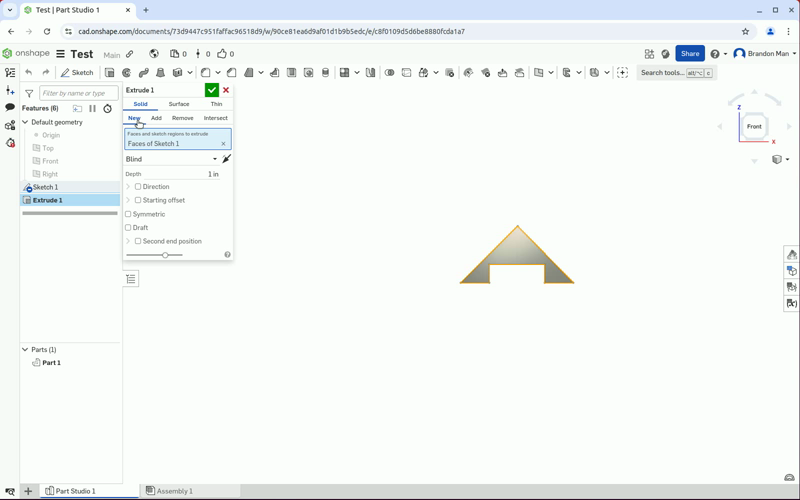
key(tab, 4)
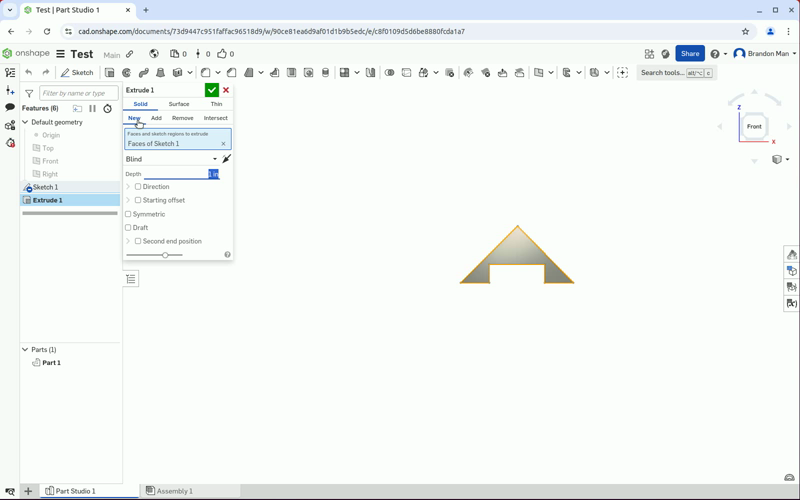
text(15.405)
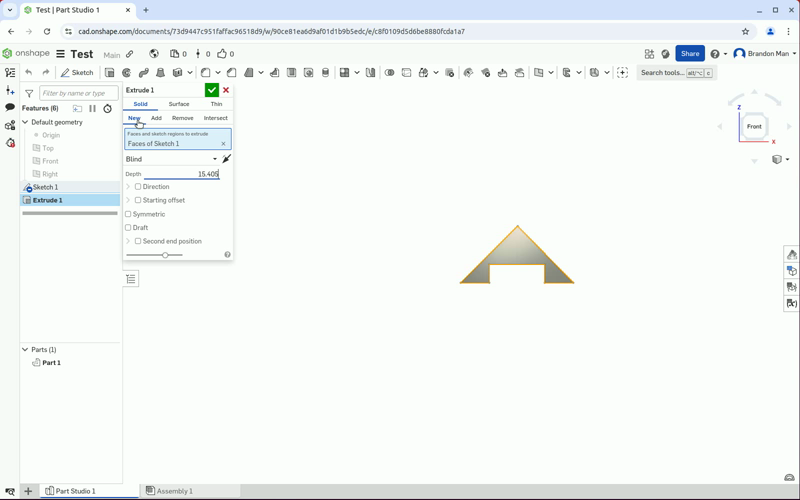
key(enter)
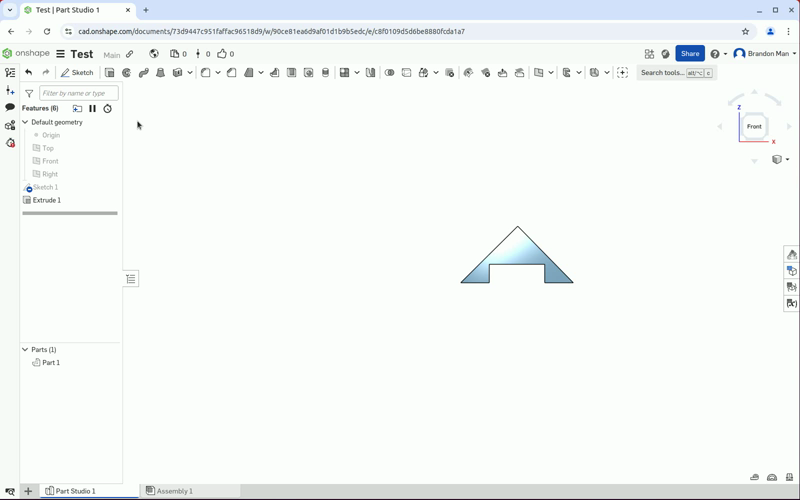
key(shift+h)
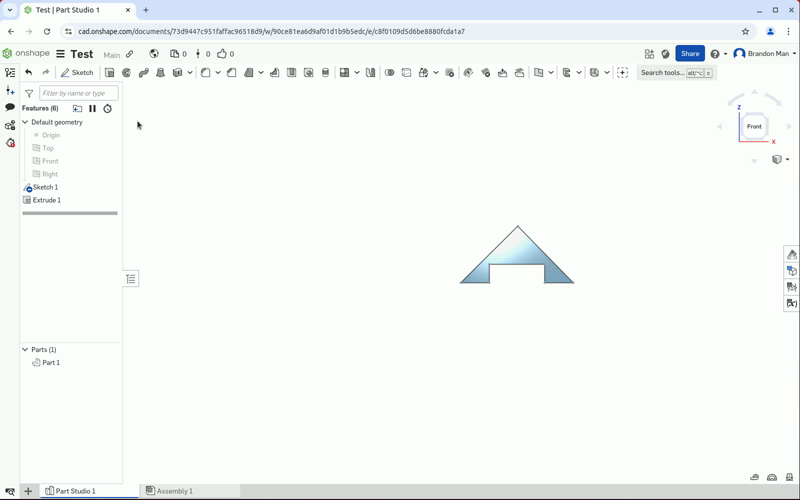
key(shift+h)
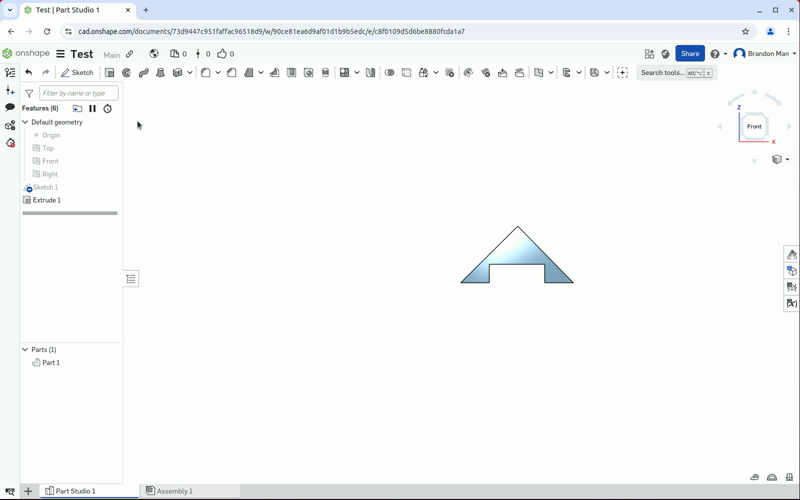
mouse_move(73, 189)
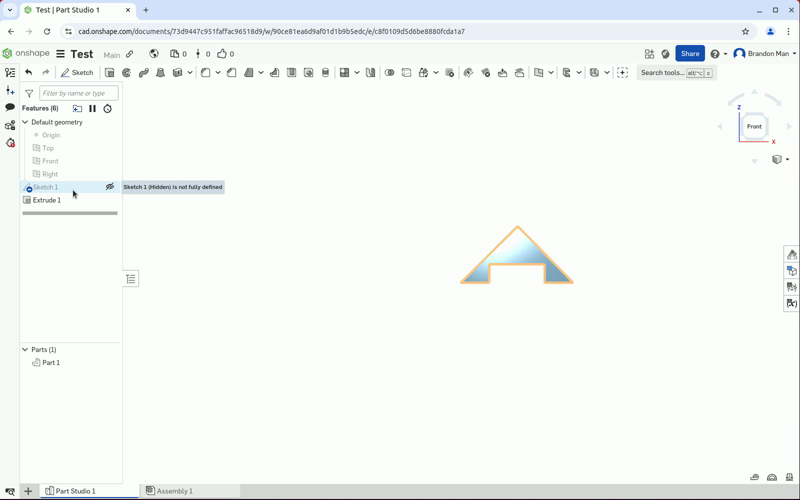
click(73, 189)
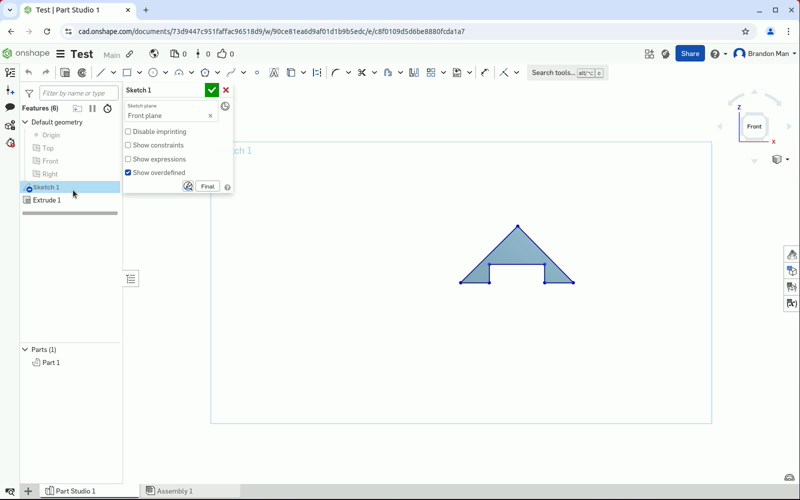
mouse_move(229, 92)
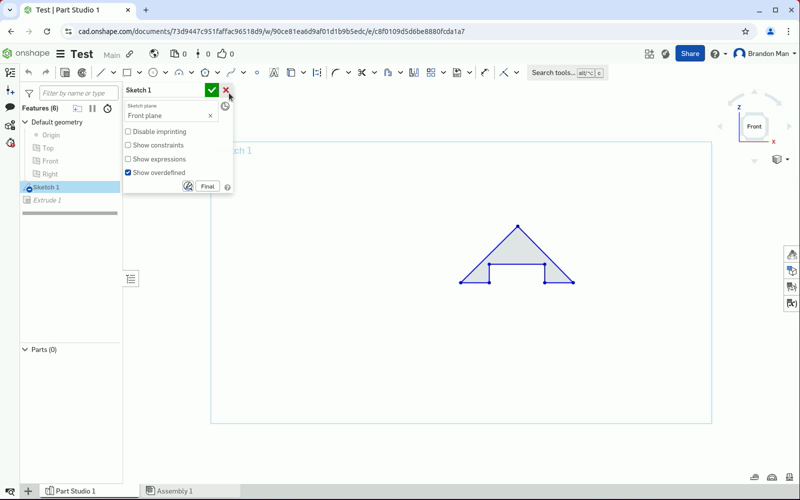
click(229, 92)
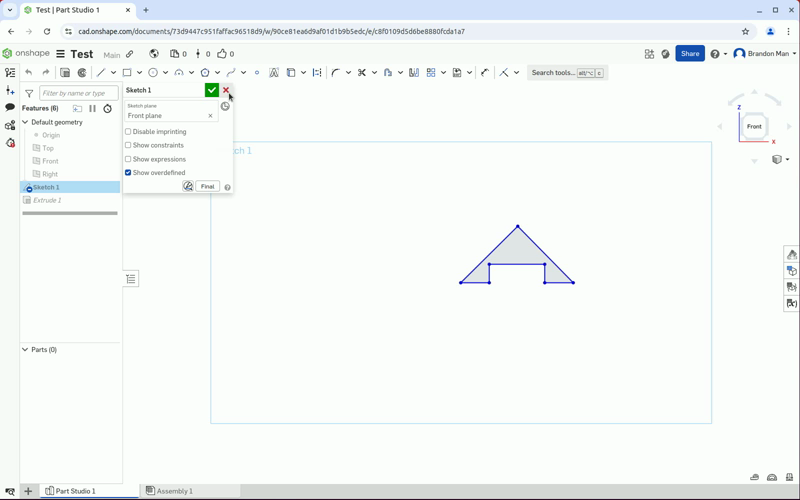
key(shift+s)
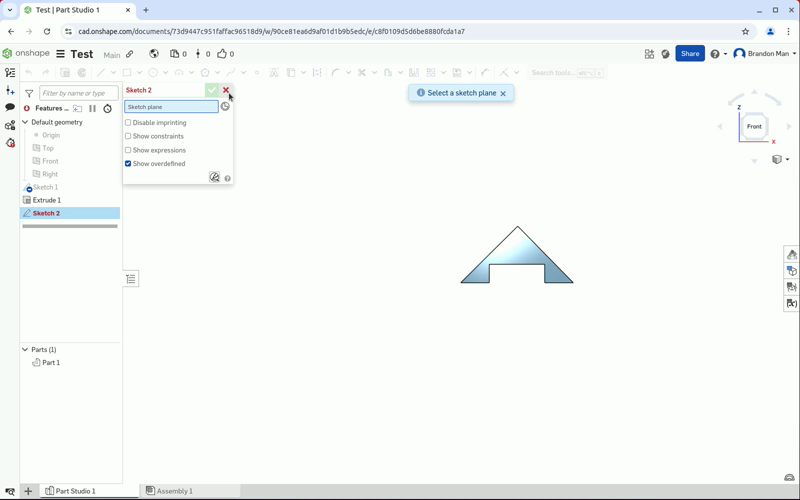
mouse_move(73, 163)
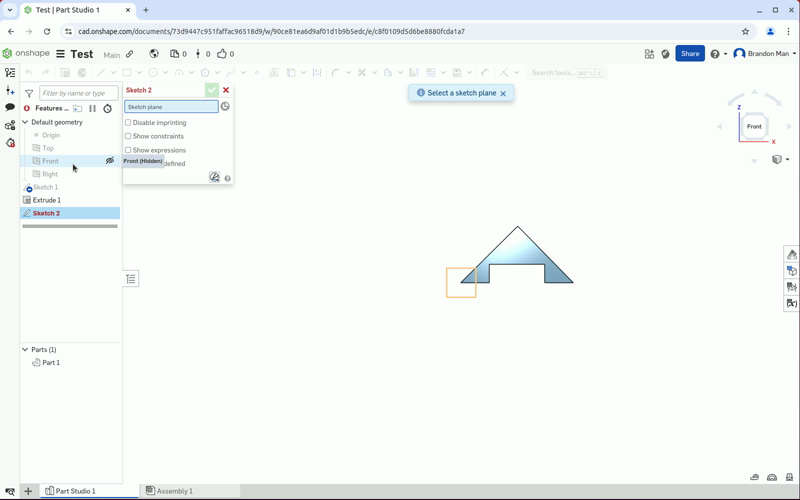
click(73, 163)
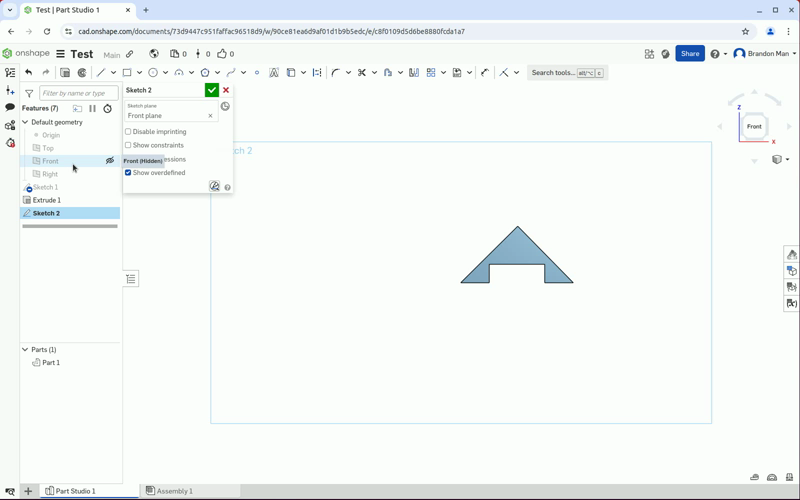
mouse_move(73, 352)
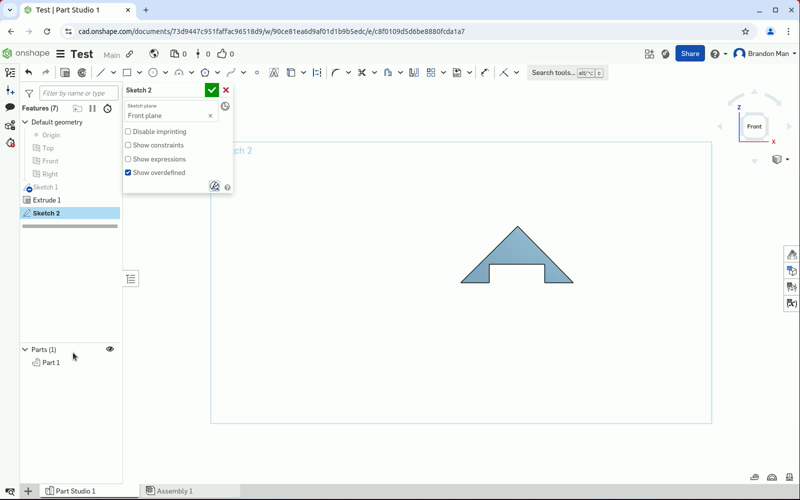
key(y)
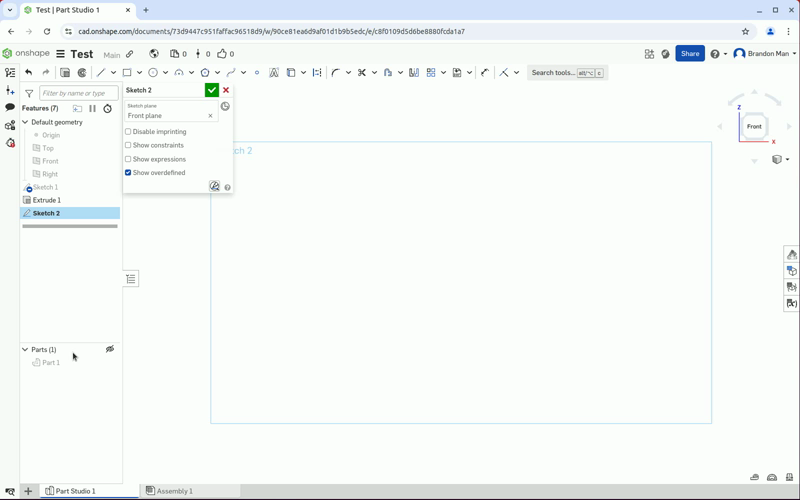
key(l)
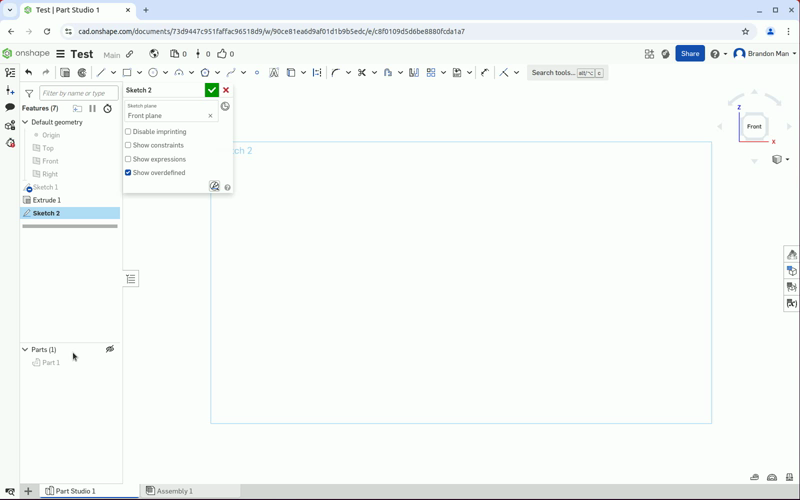
key_down(shift)
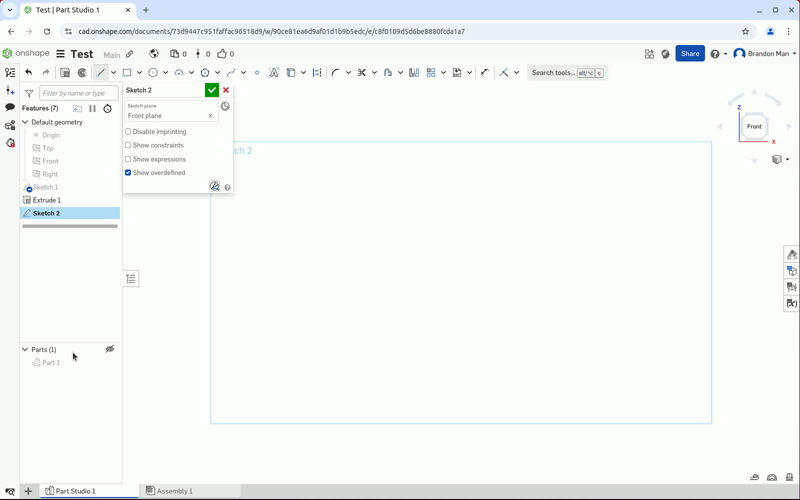
mouse_move(489, 282)
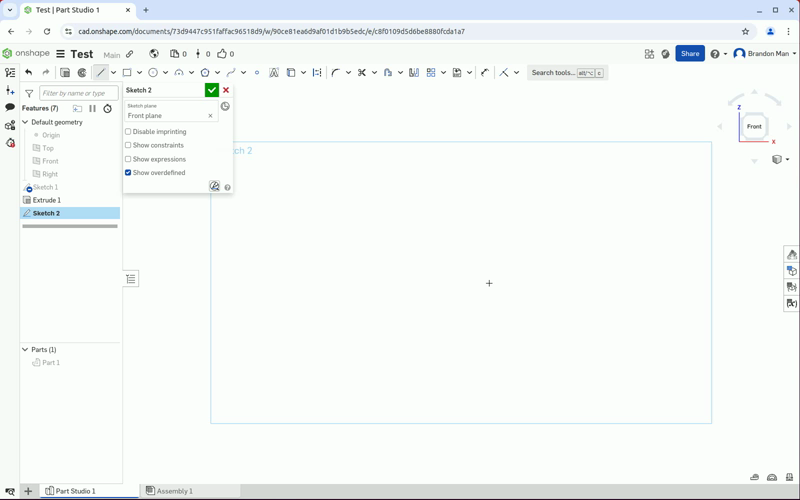
click(489, 282)
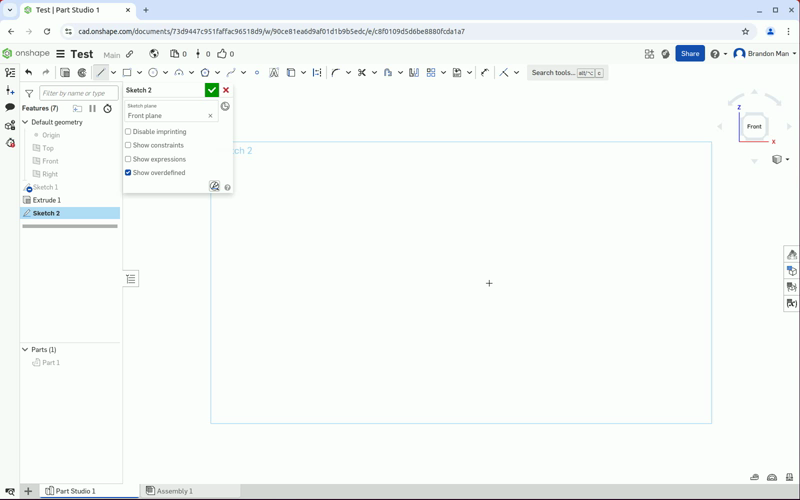
key_up(shift)
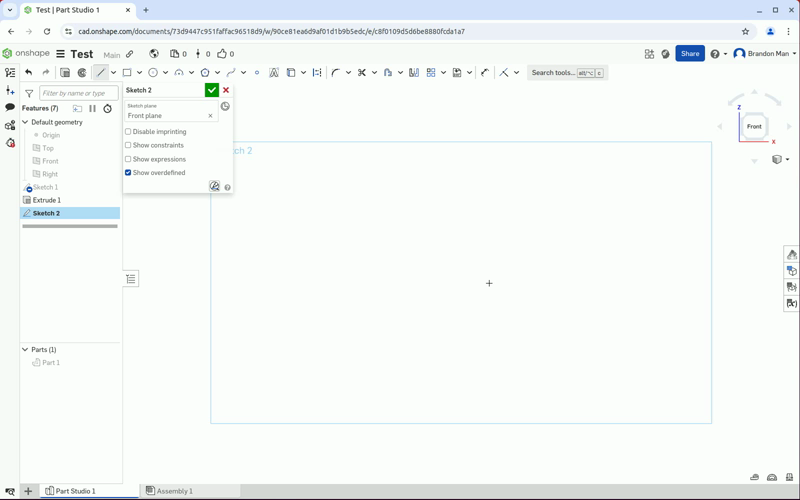
key_down(shift)
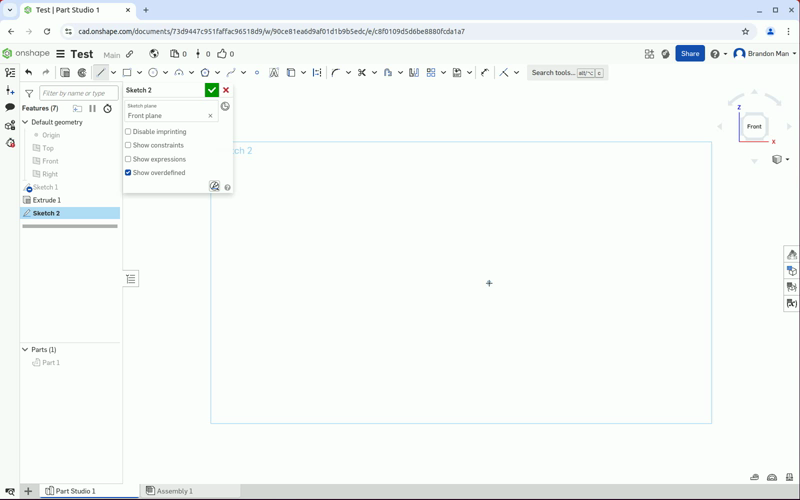
mouse_move(519, 282)
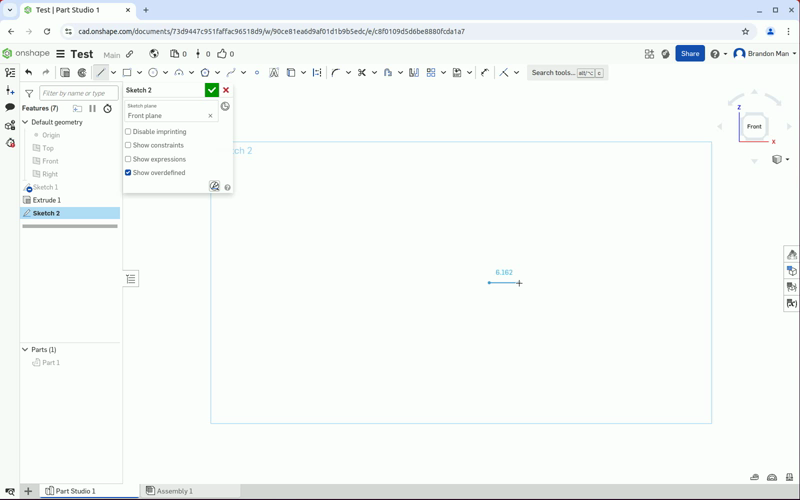
mouse_move(545, 282)
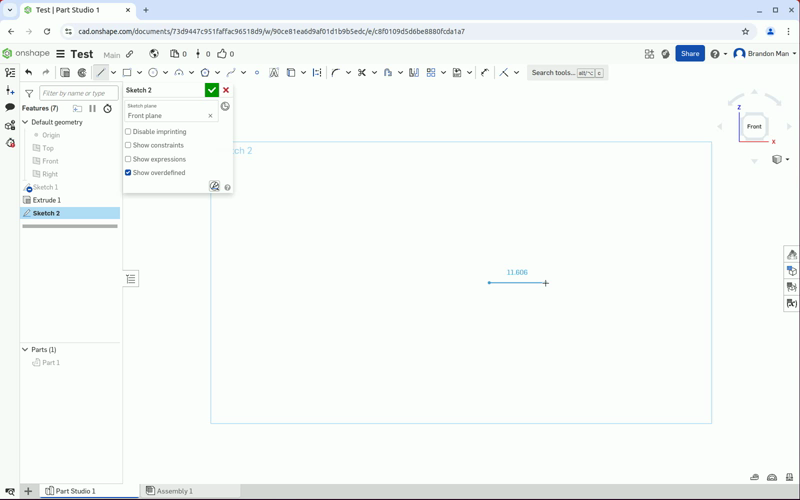
click(545, 282)
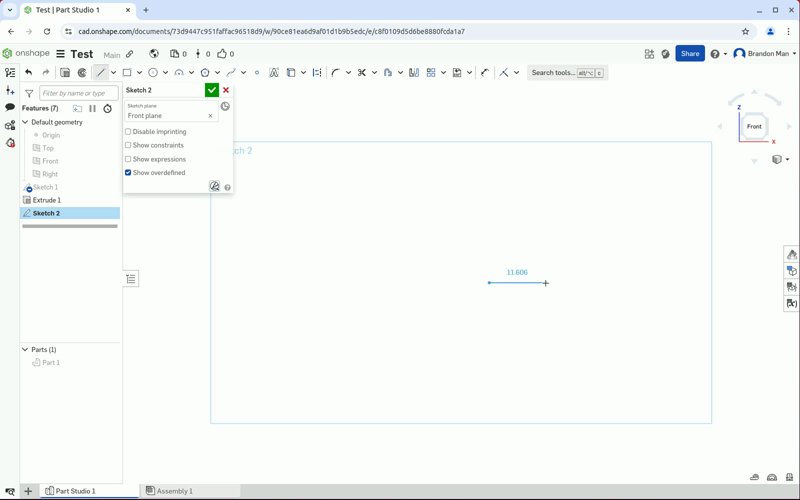
key_up(shift)
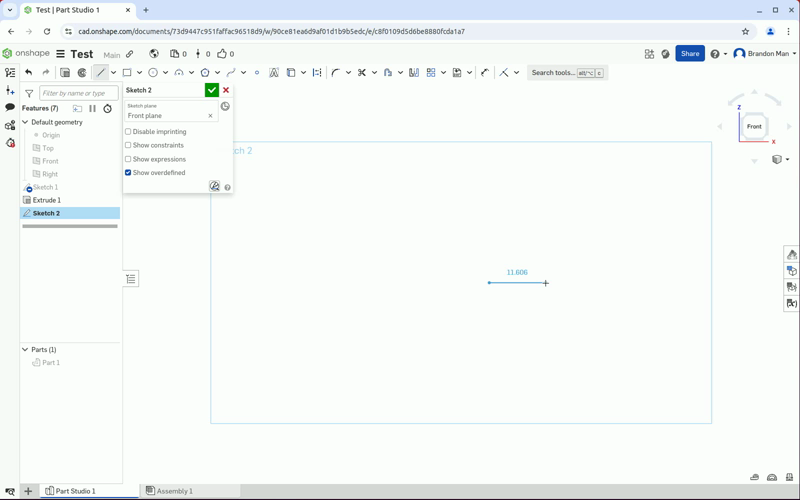
key_down(shift)
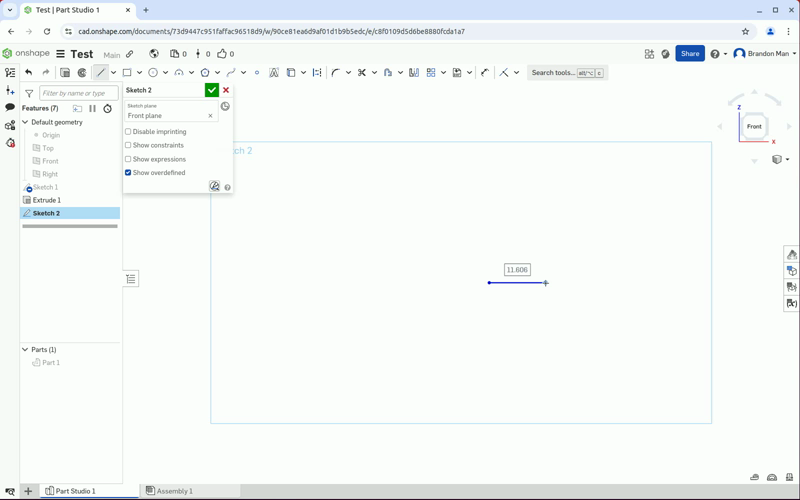
mouse_move(575, 282)
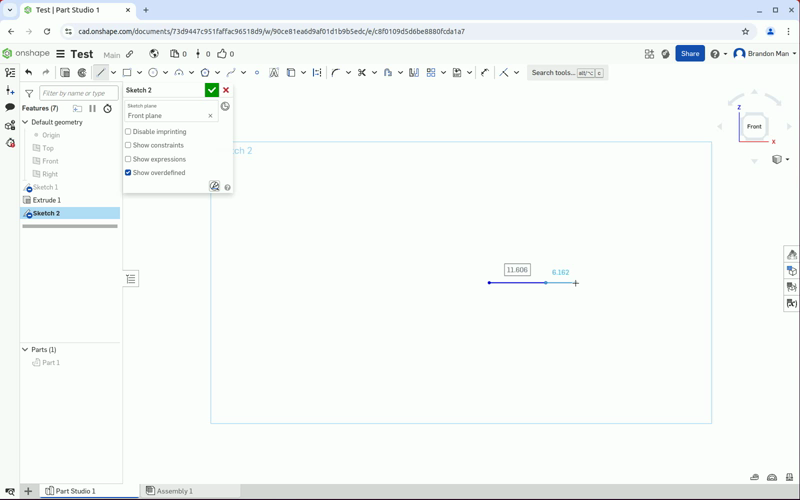
mouse_move(545, 263)
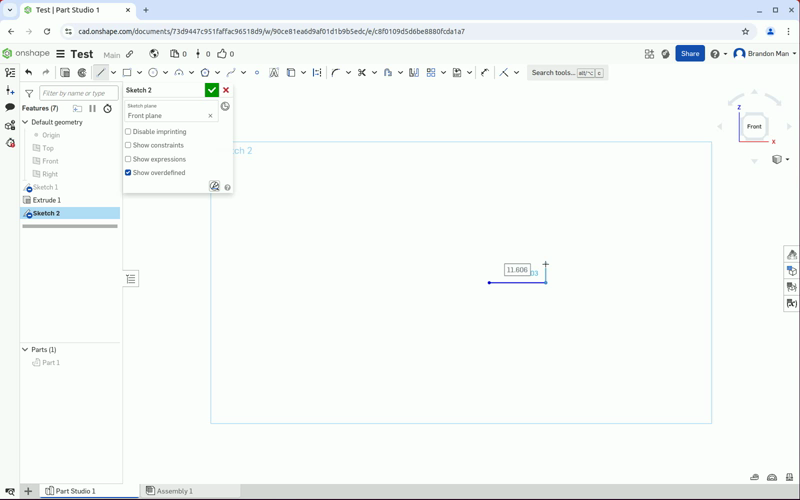
click(545, 263)
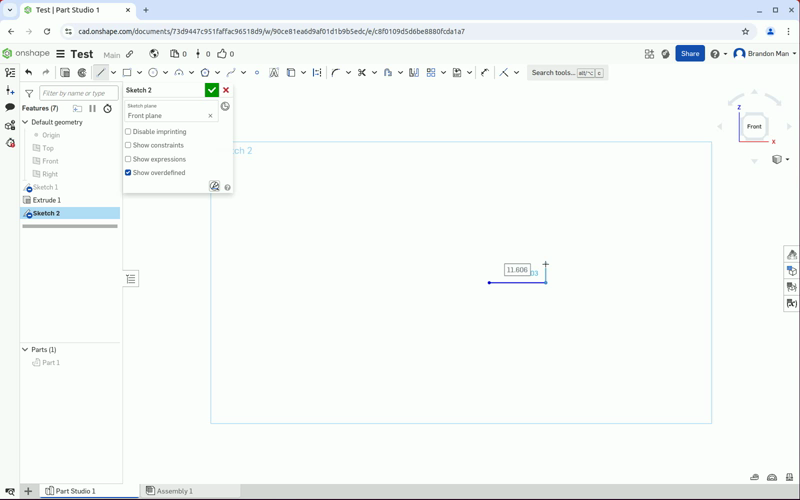
key_up(shift)
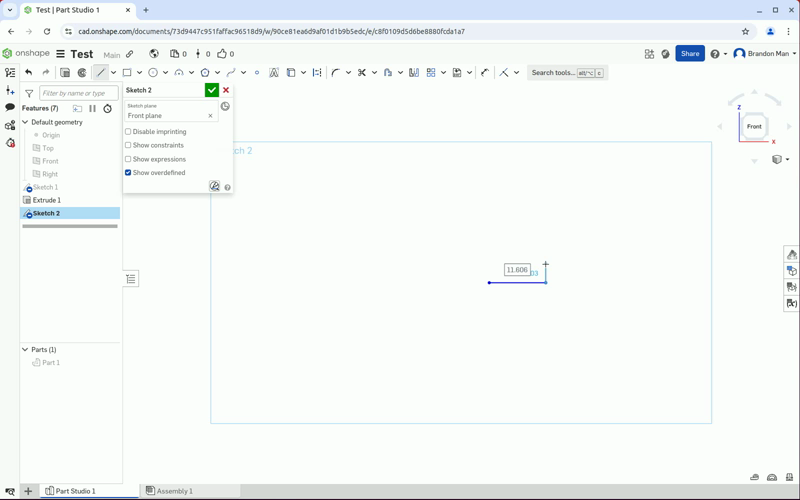
key_down(shift)
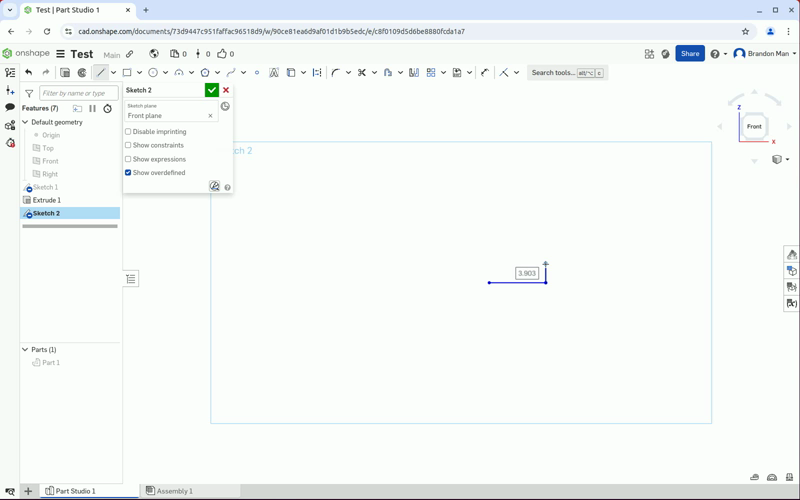
mouse_move(575, 263)
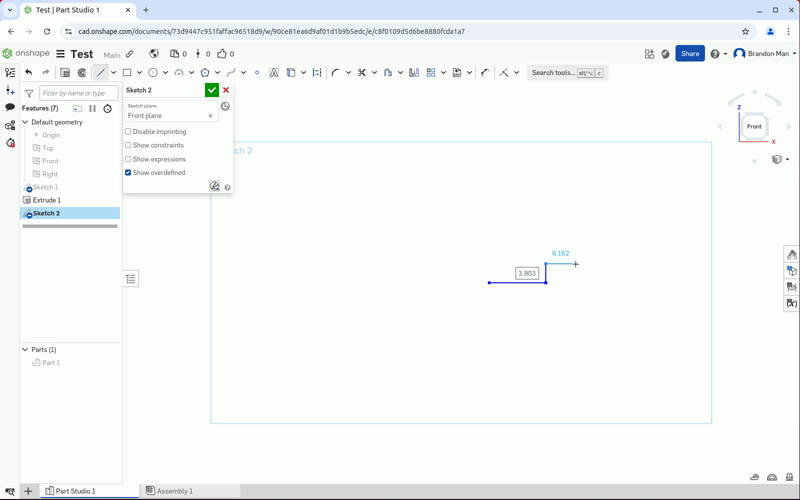
mouse_move(489, 263)
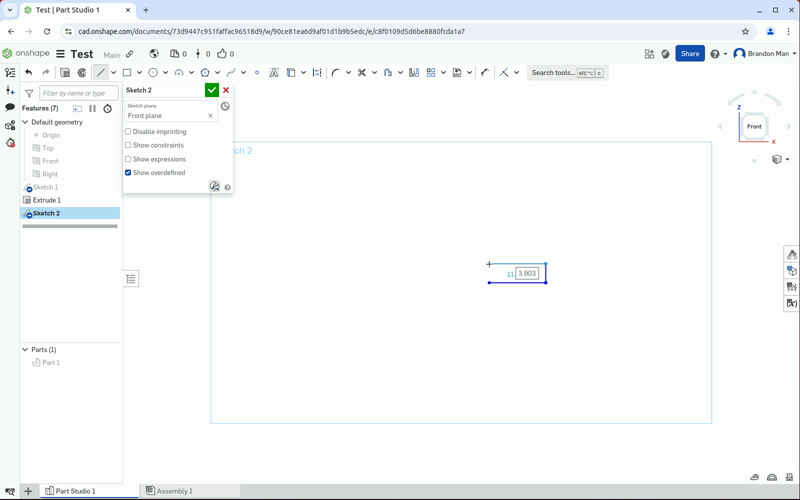
click(489, 263)
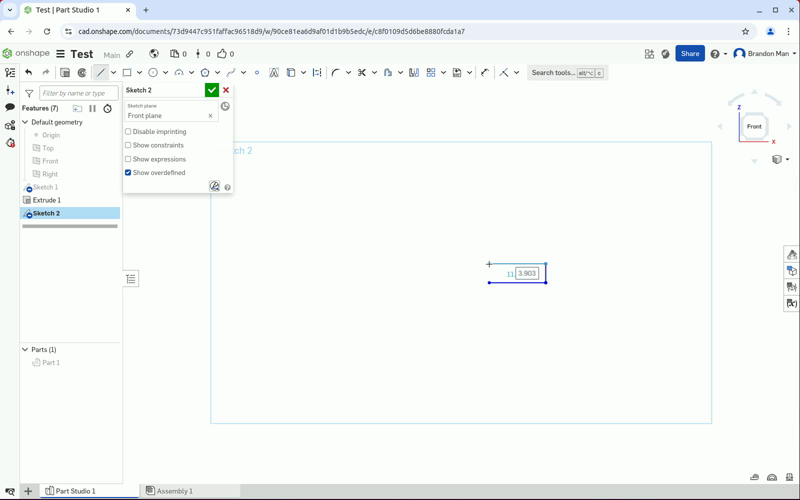
key_up(shift)
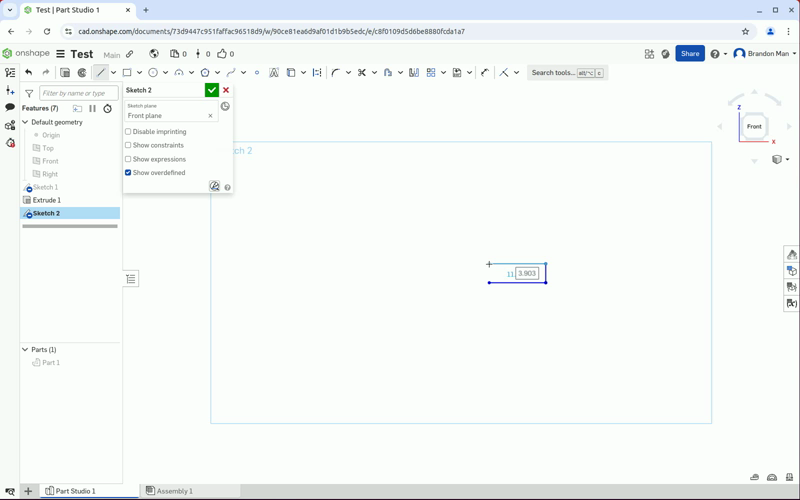
mouse_move(519, 263)
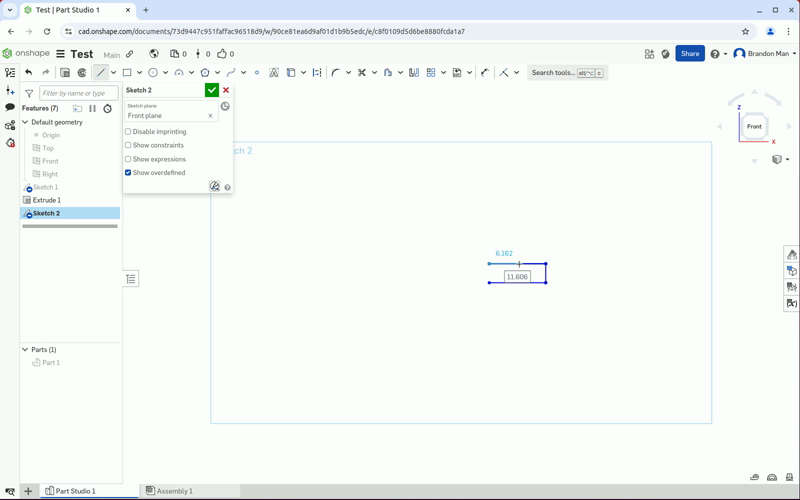
key_down(shift)
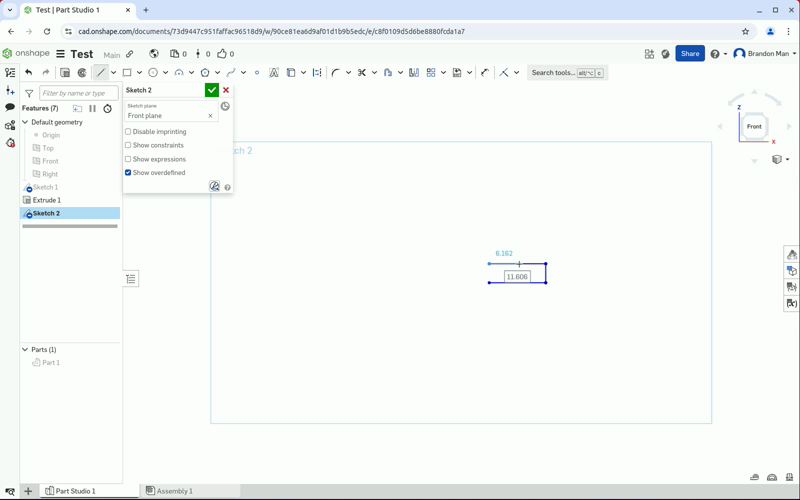
mouse_move(489, 282)
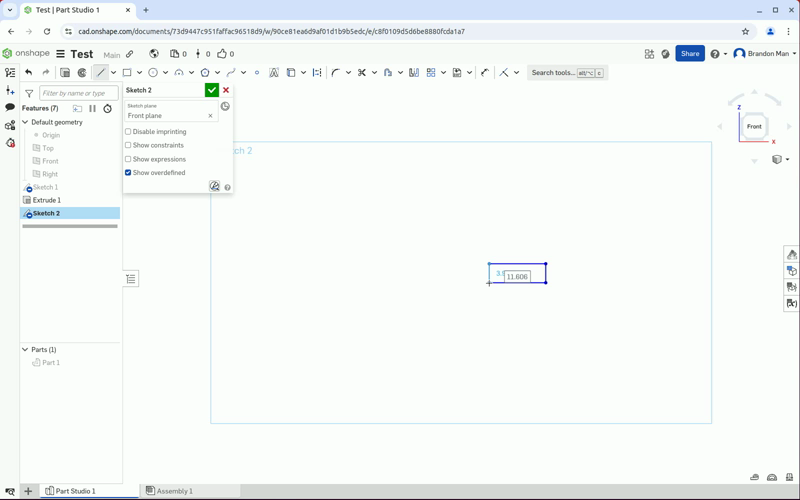
key_up(shift)
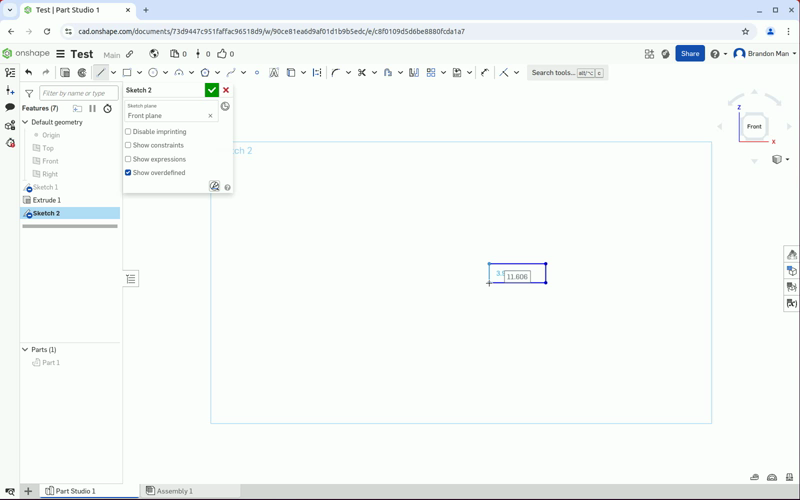
click(489, 282)
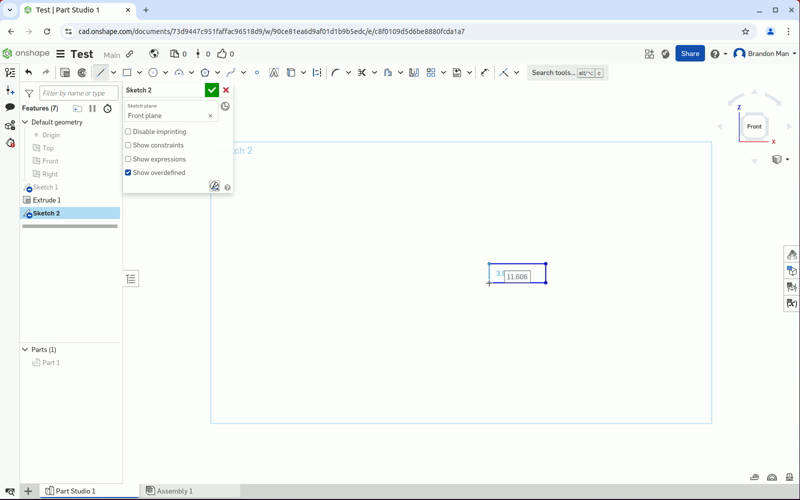
key(esc)
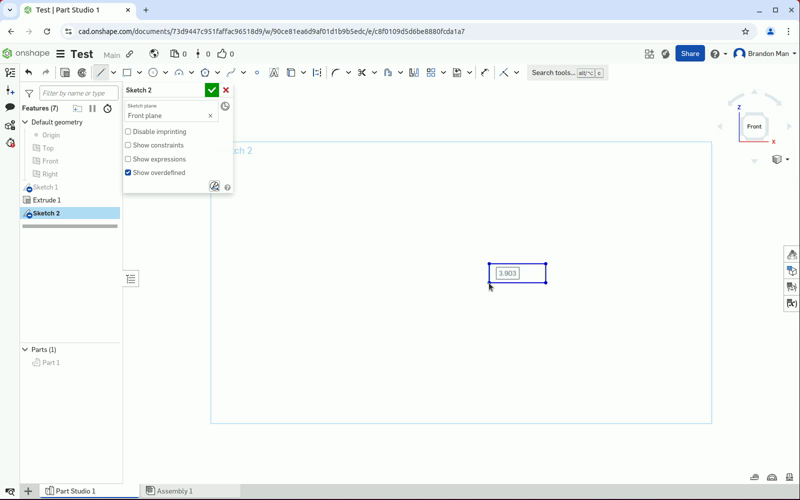
mouse_move(506, 273)
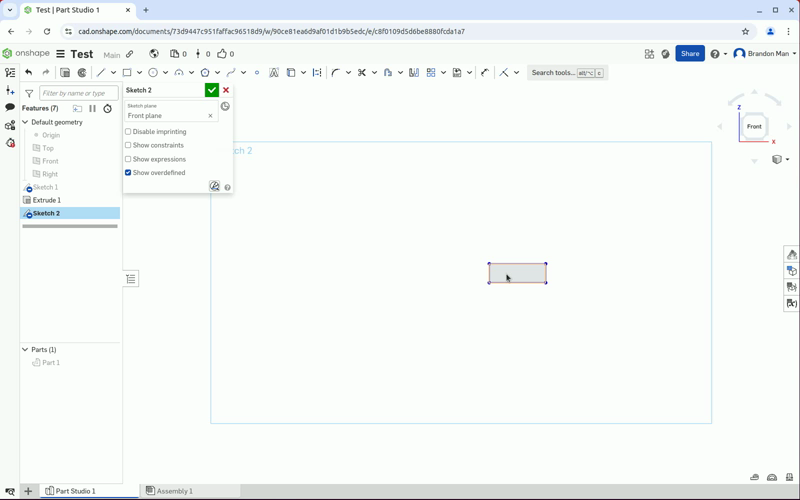
scroll(6)
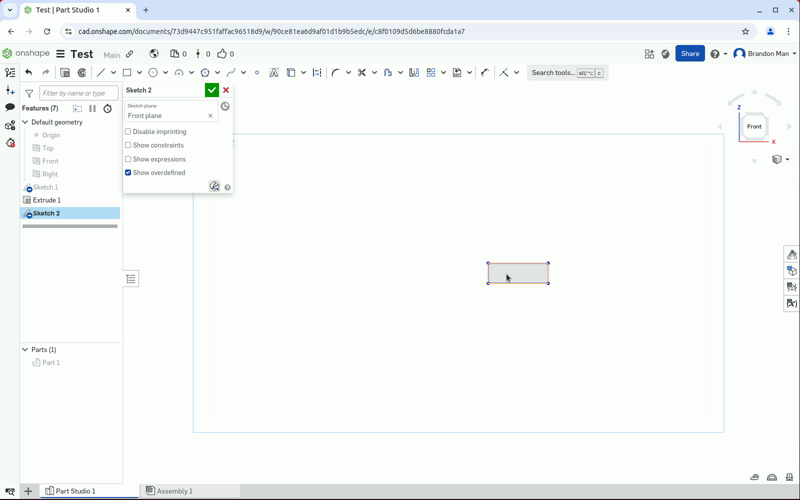
scroll(6)
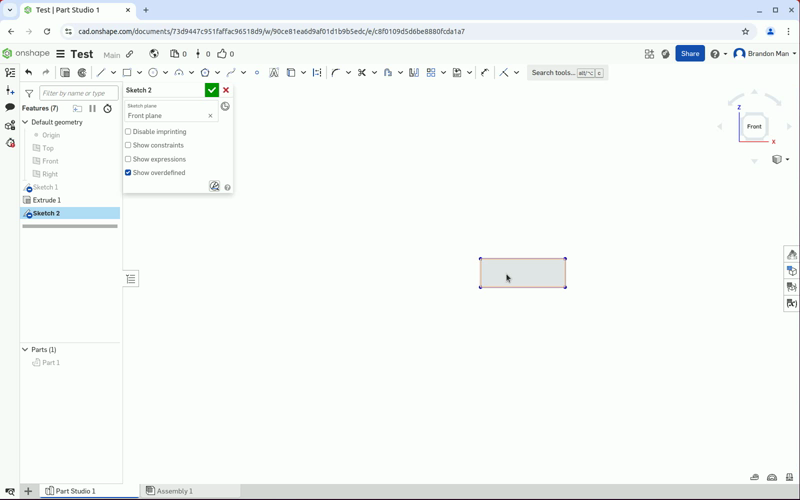
scroll(6)
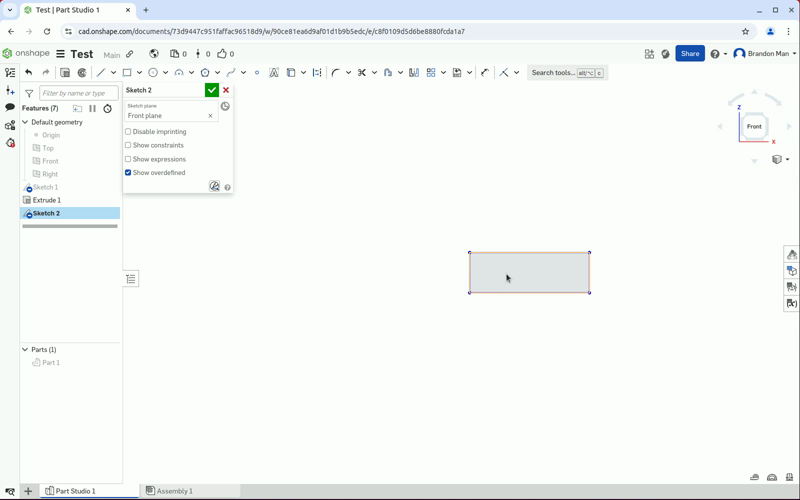
scroll(6)
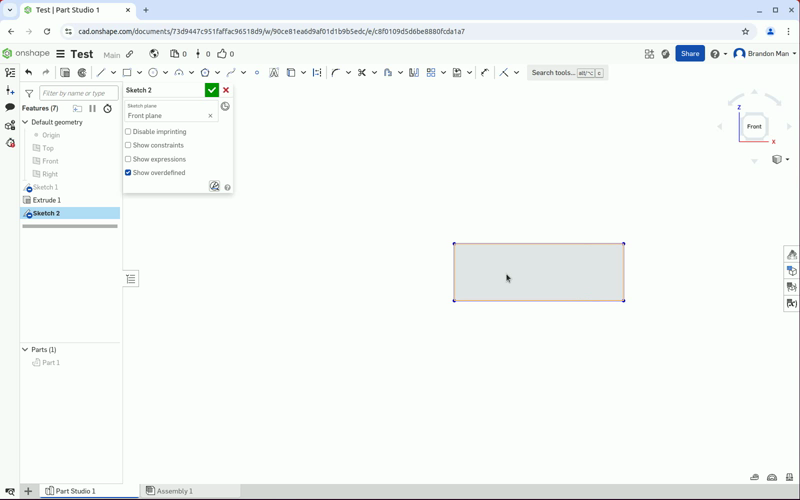
scroll(6)
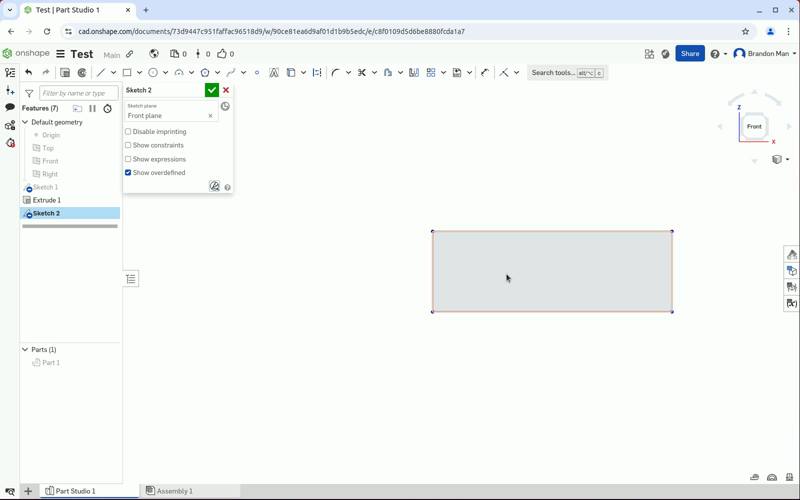
scroll(6)
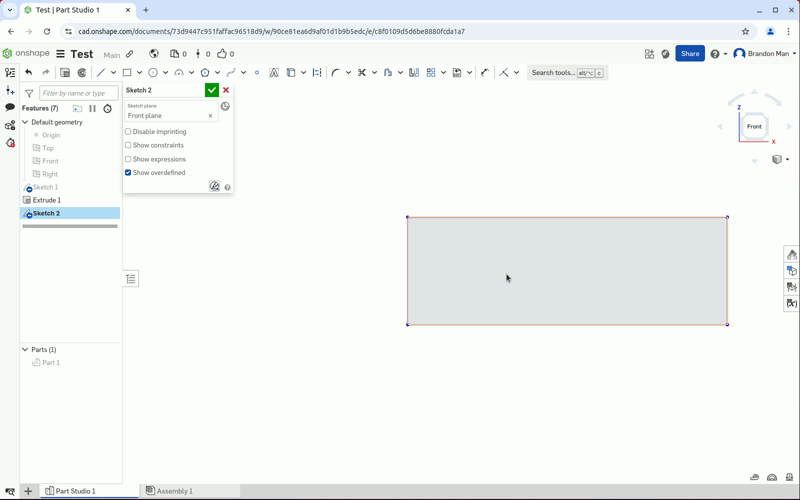
scroll(6)
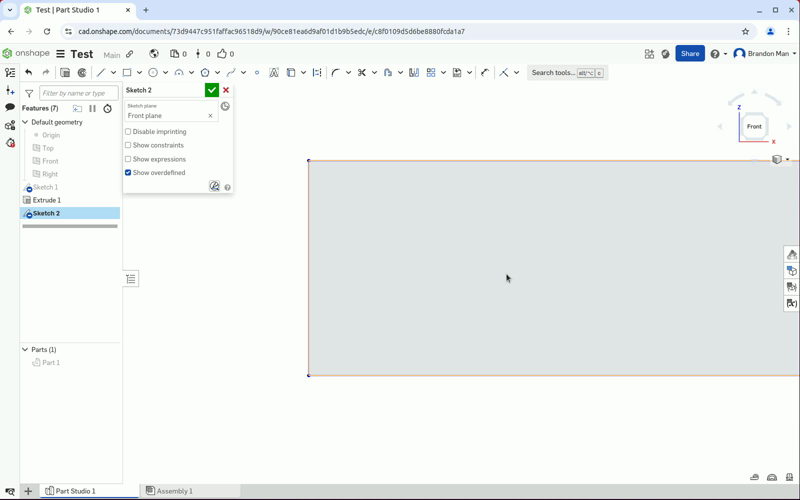
click(506, 273)
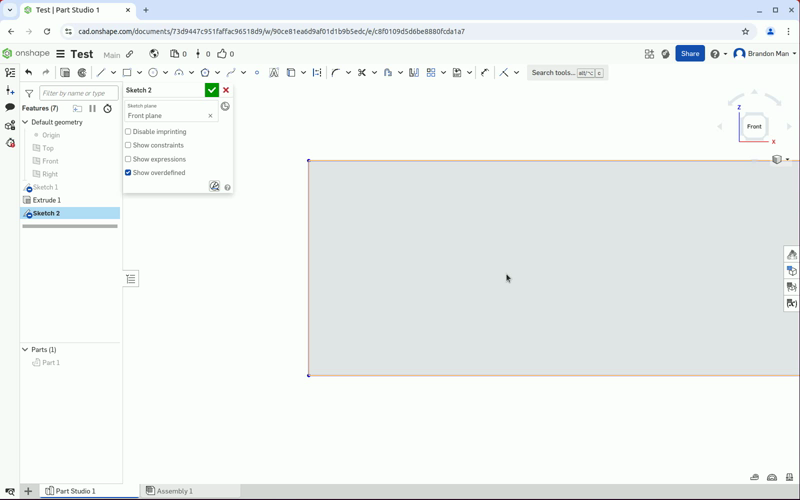
scroll(-6)
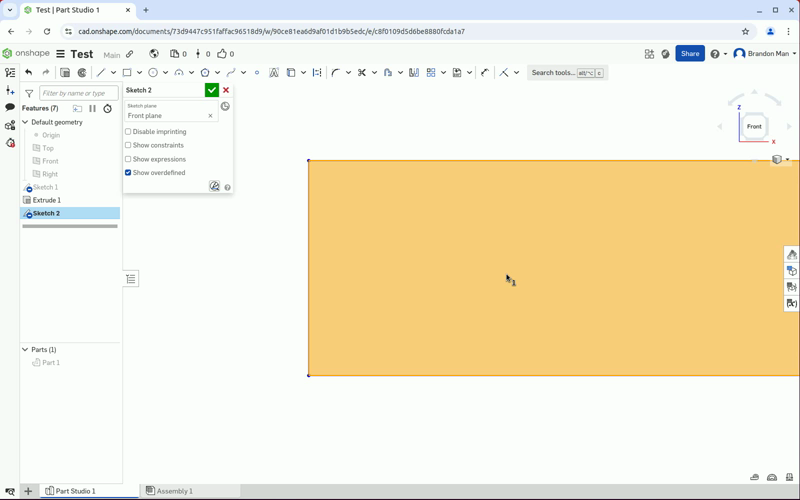
scroll(-6)
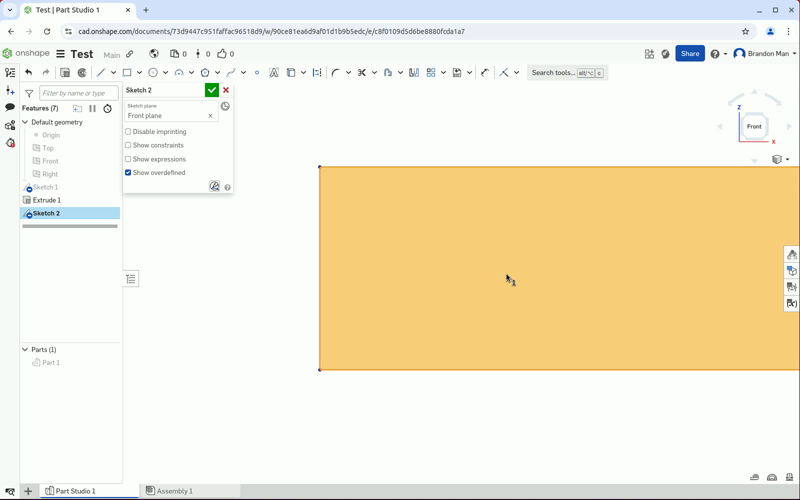
scroll(-6)
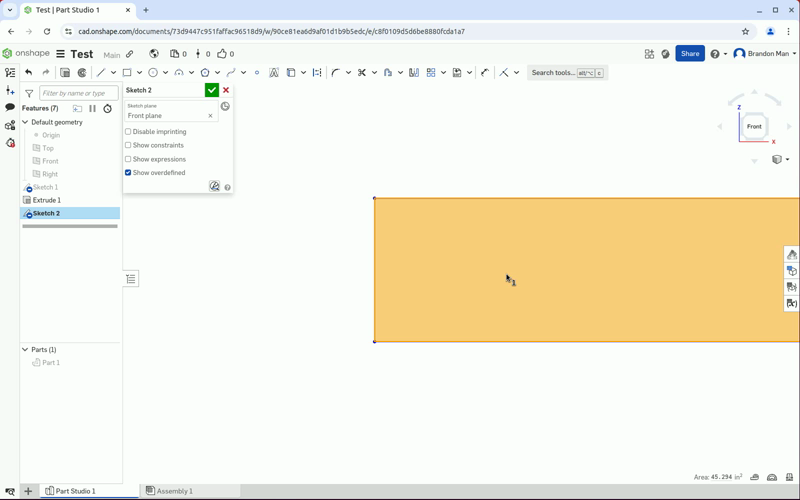
scroll(-6)
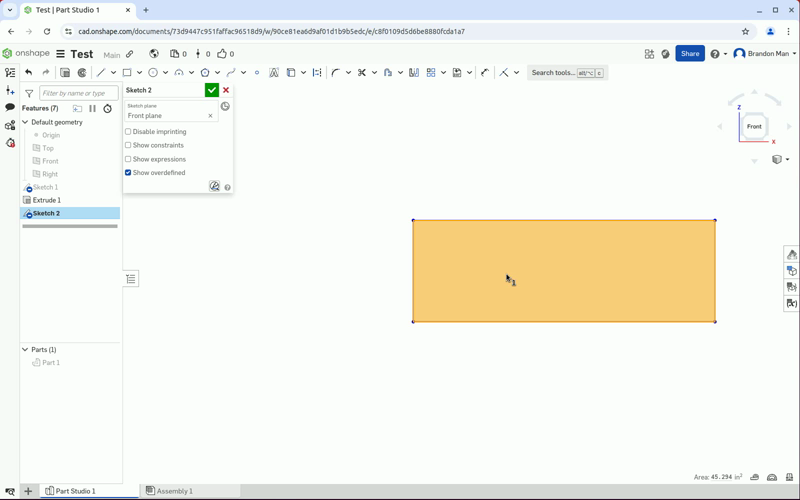
scroll(-6)
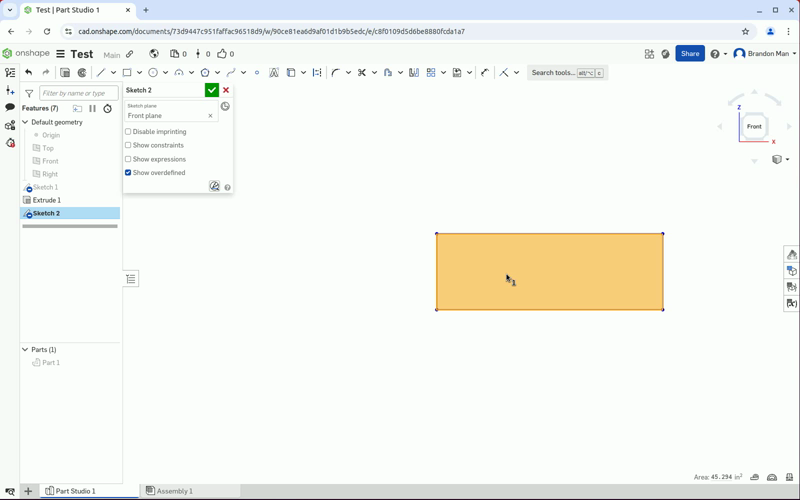
scroll(-6)
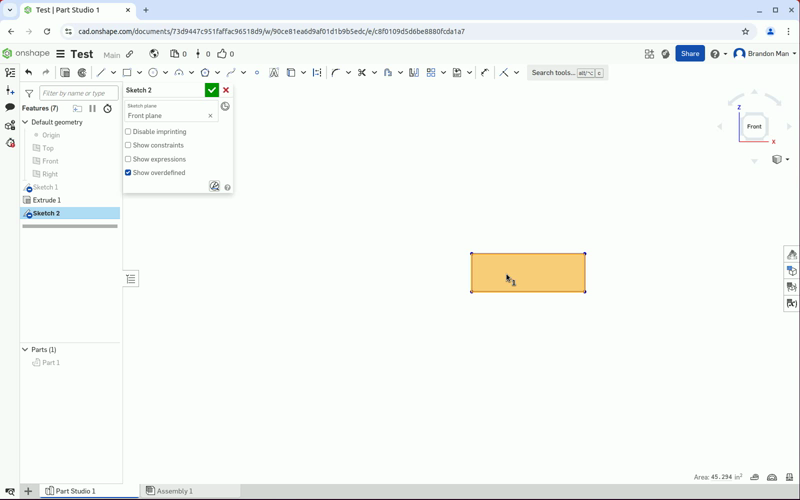
scroll(-6)
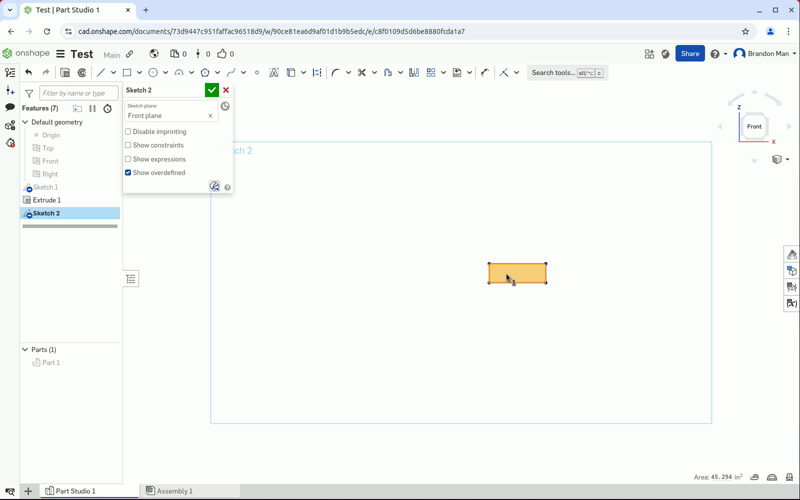
mouse_move(73, 352)
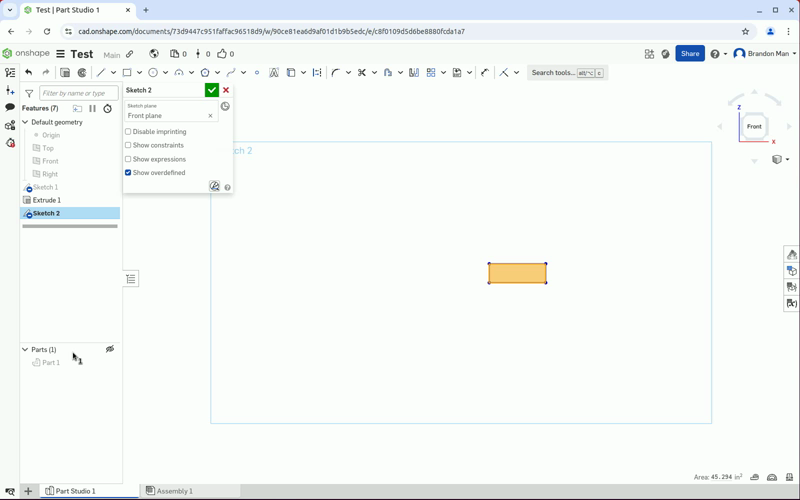
key(shift+y)
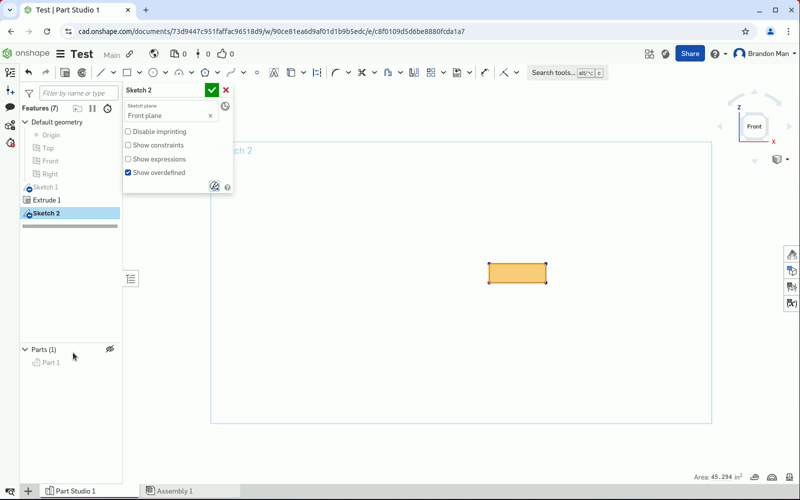
key(shift+e)
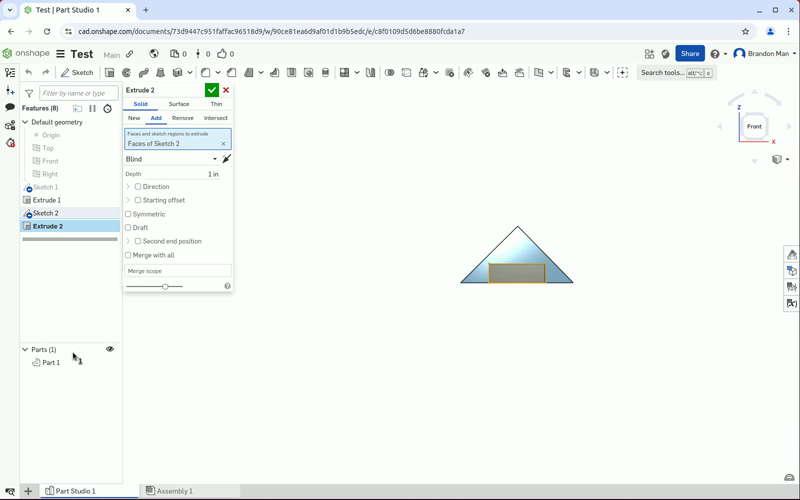
mouse_move(143, 106)
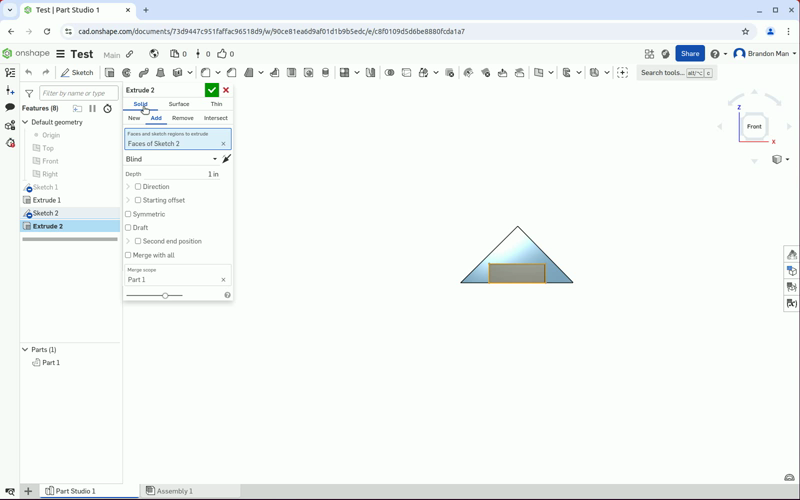
click(143, 106)
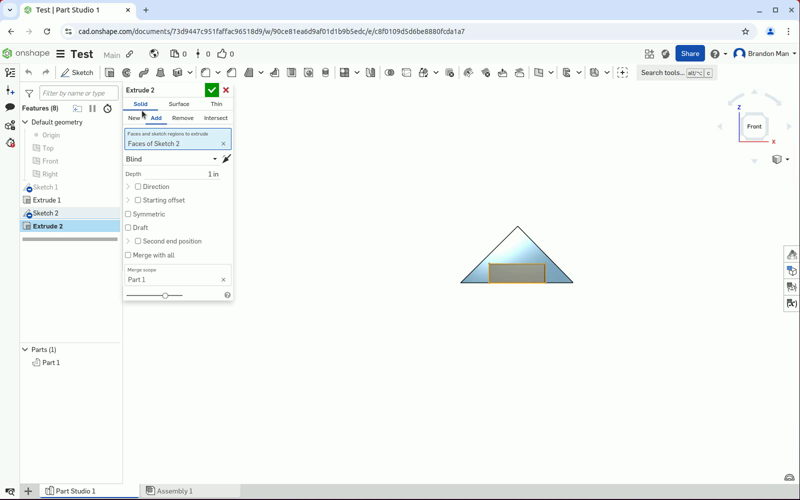
mouse_move(137, 120)
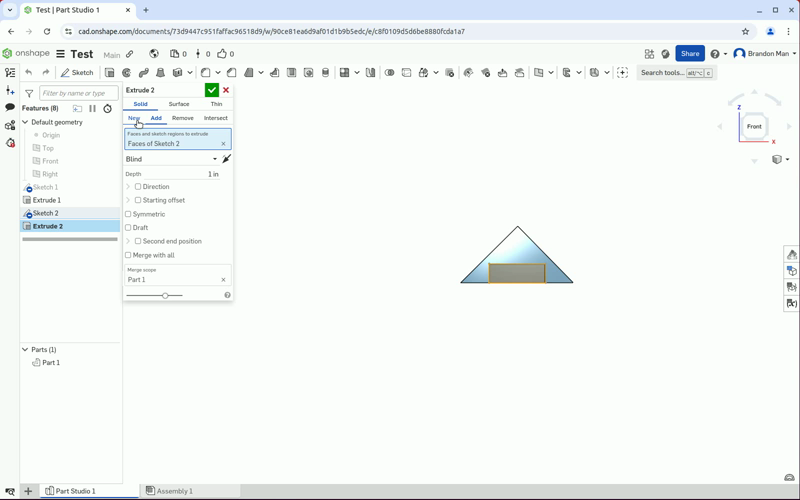
click(137, 120)
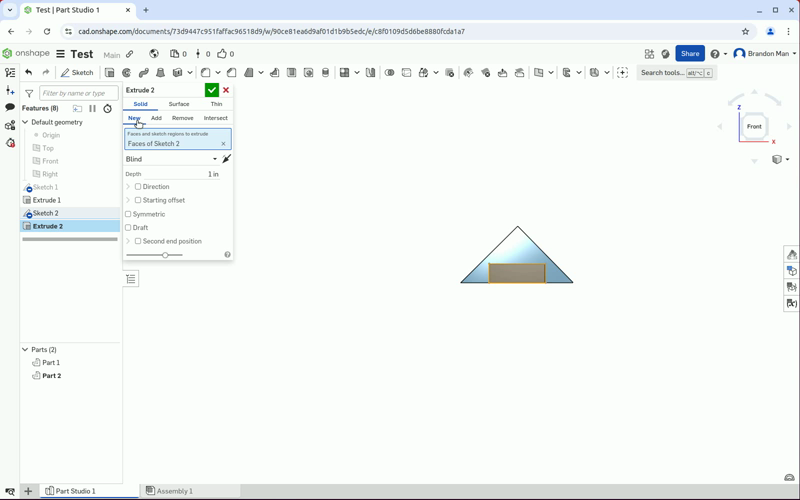
key(tab, 4)
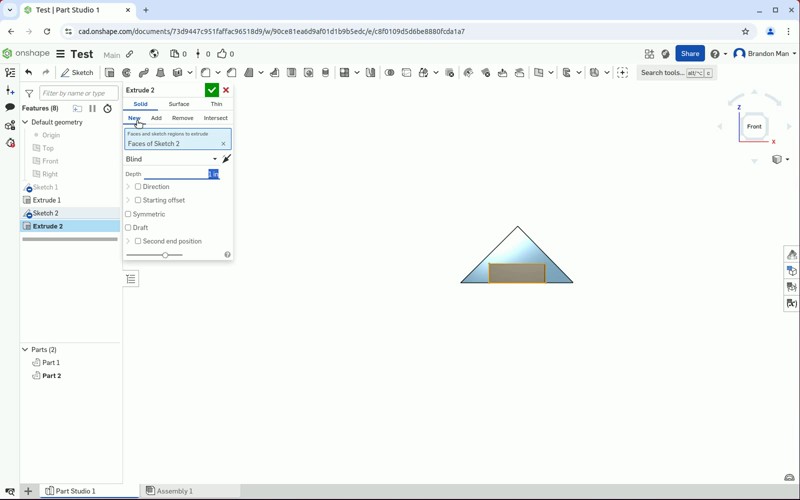
text(15.405)
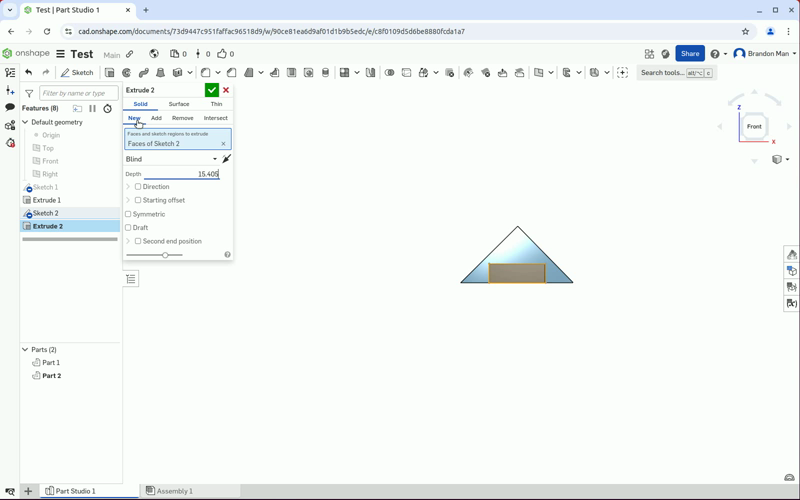
key(enter)
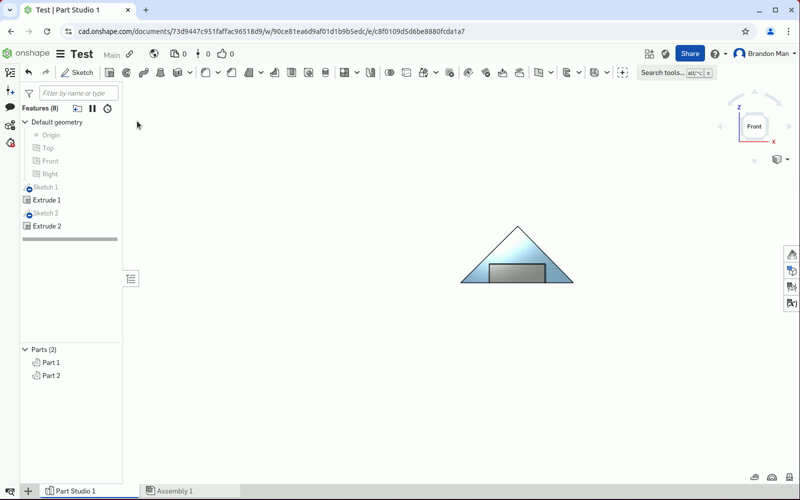
key(shift+h)
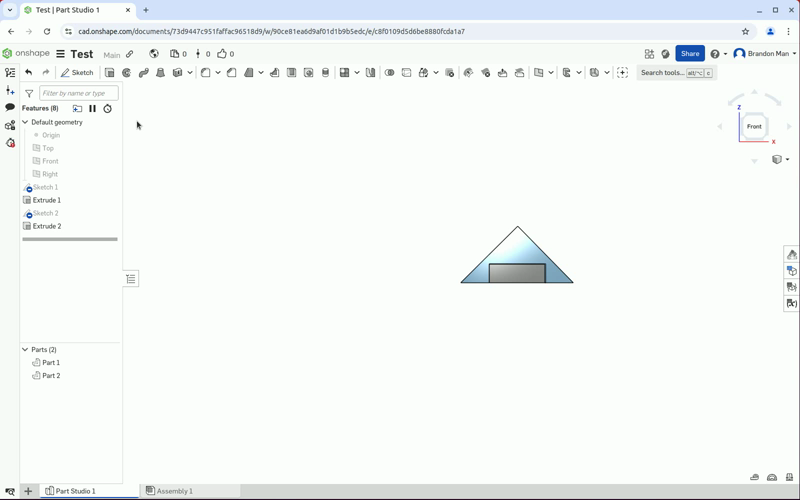
key(shift+h)
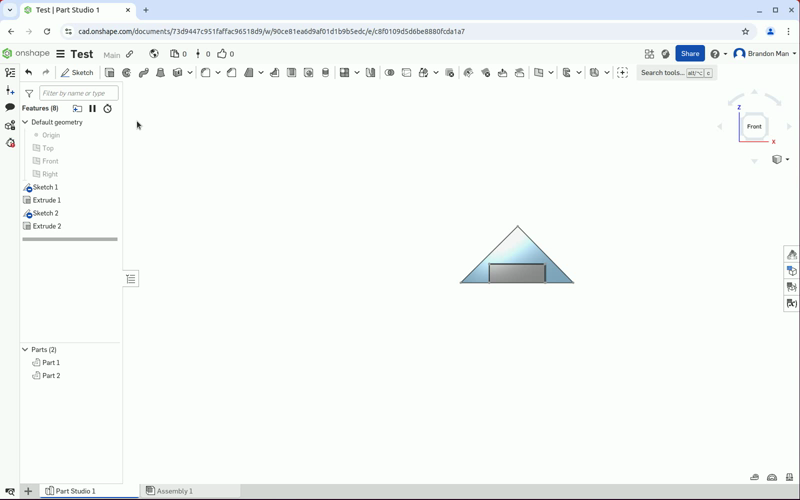
key(shift+7)
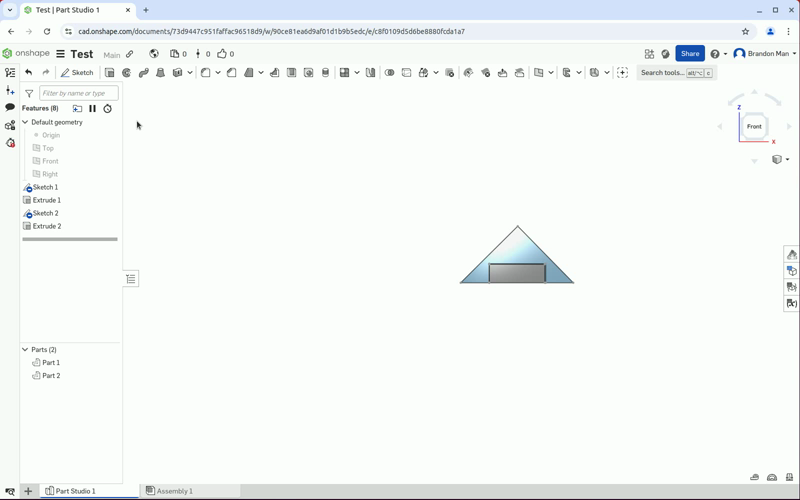
key(left, 2)
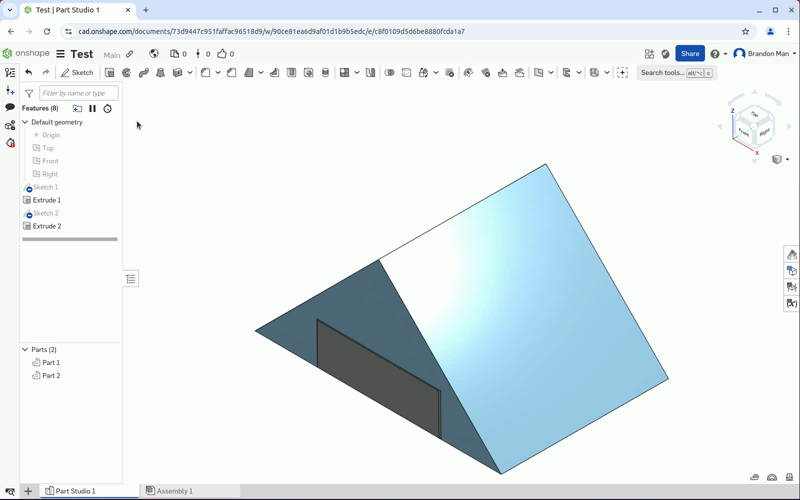
key(down, 2)
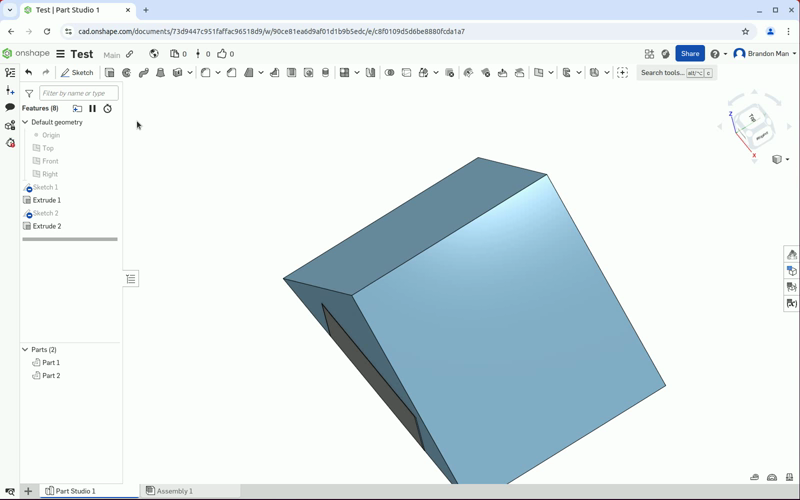
key(up, 2)
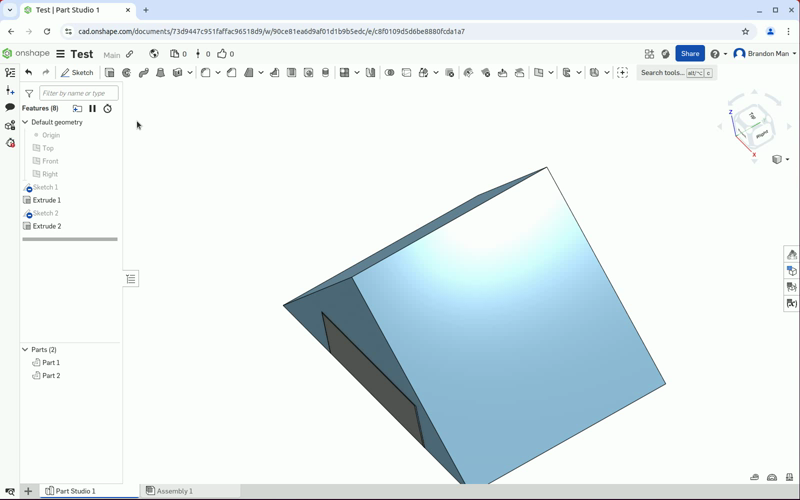
key(right, 2)
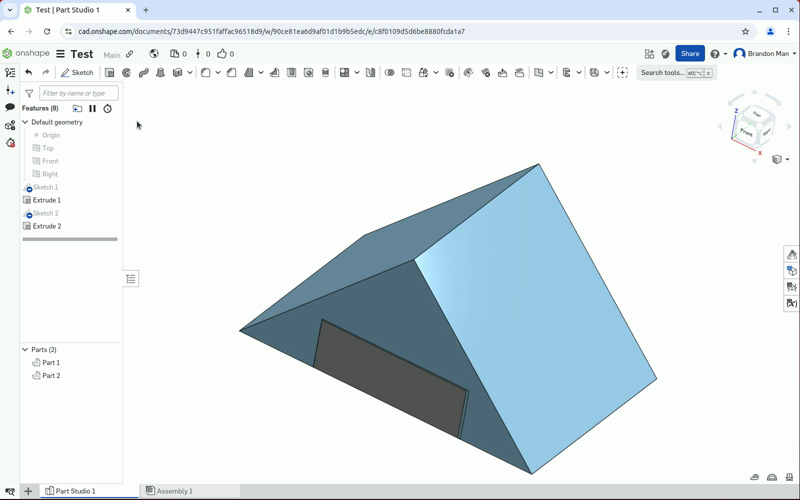
mouse_move(73, 189)
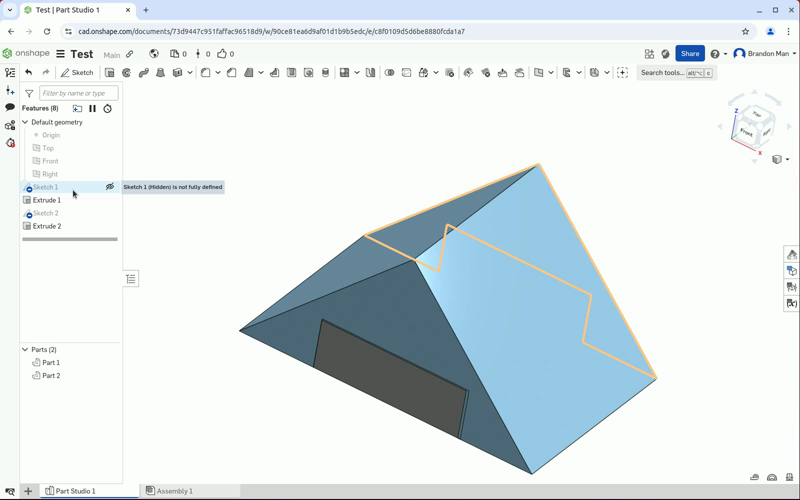
click(73, 189)